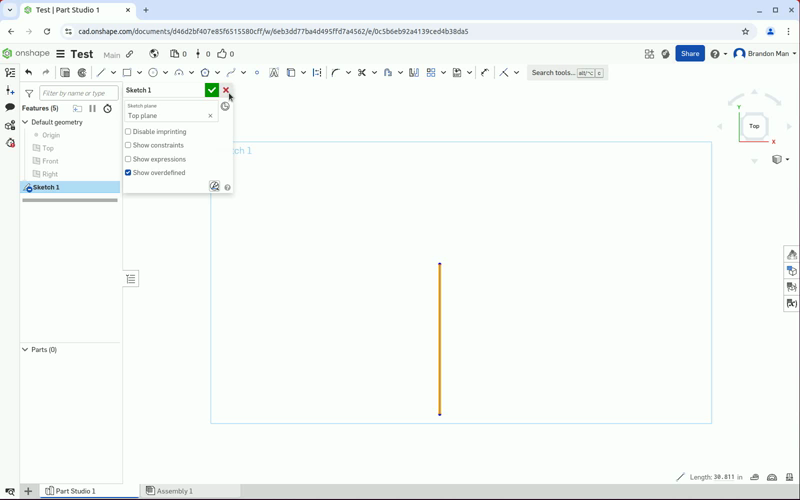
key(shift+h)
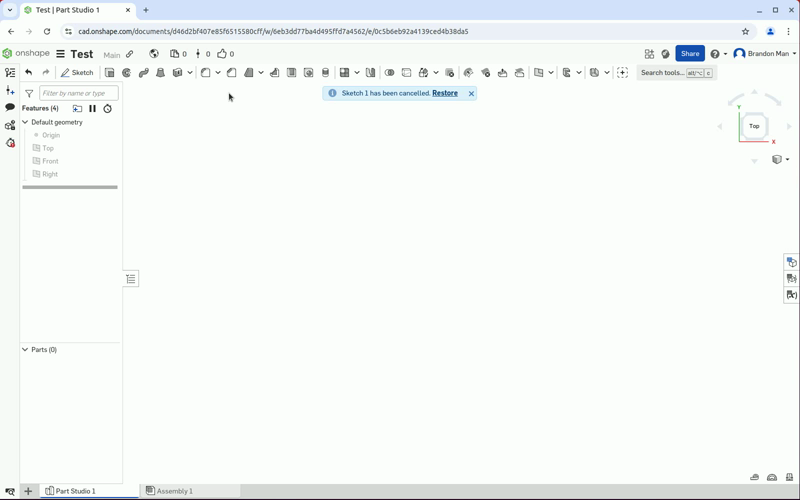
mouse_move(73, 352)
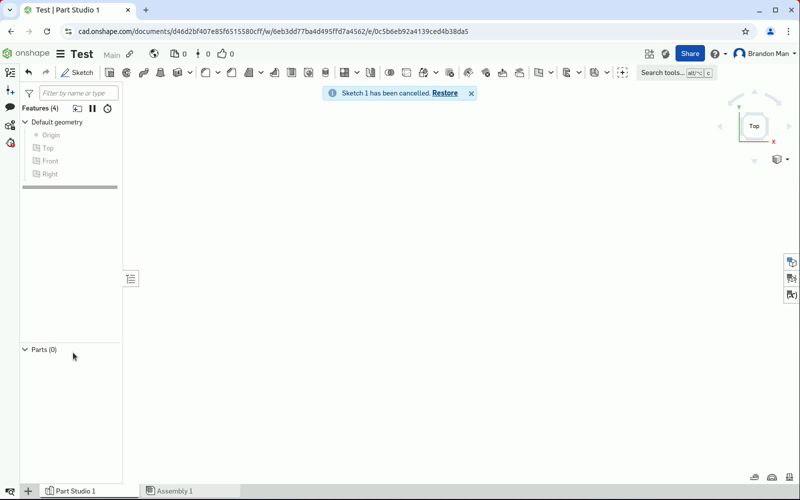
key(y)
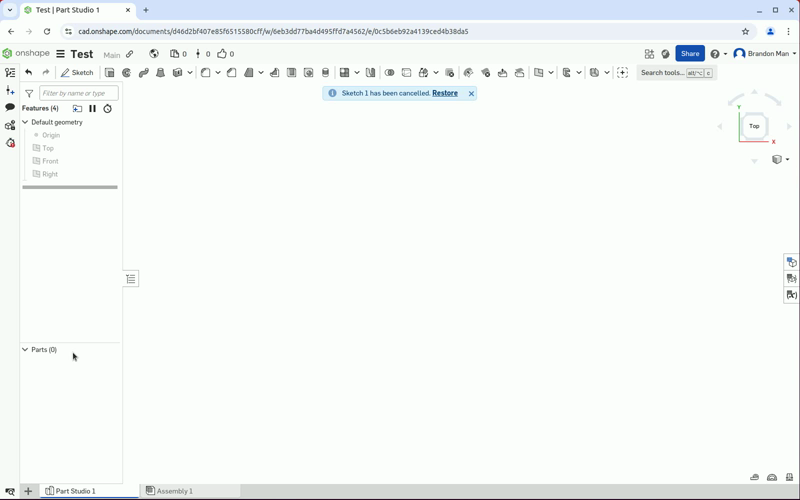
key(shift+p)
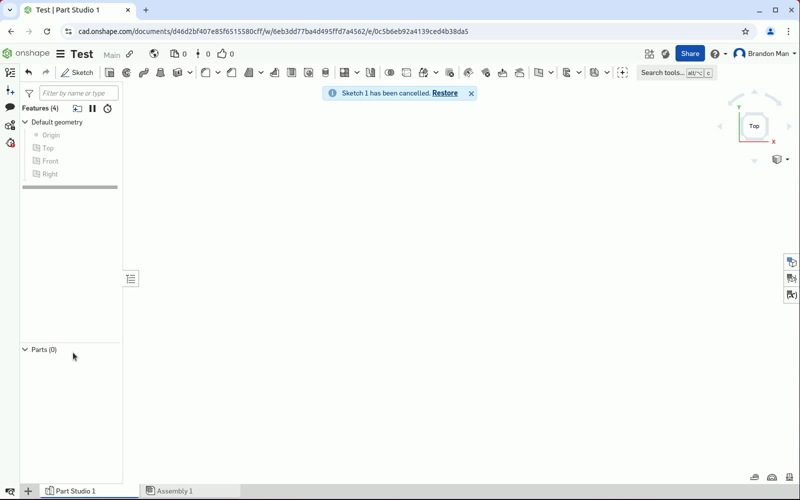
key(space)
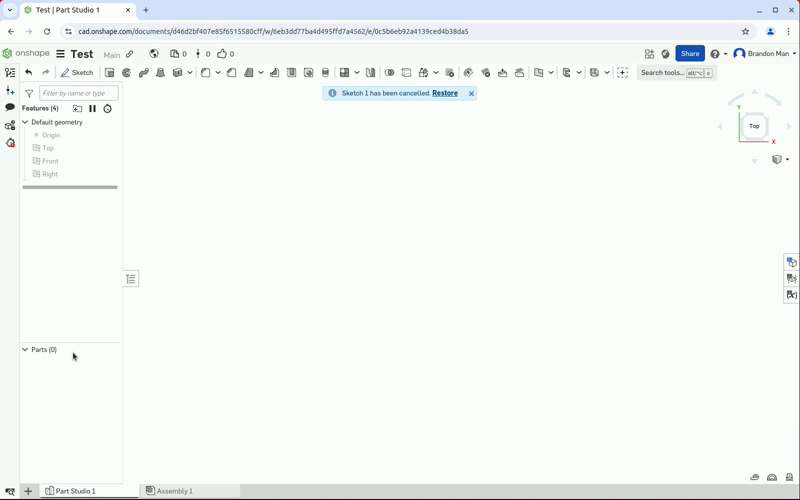
key_down(shift)
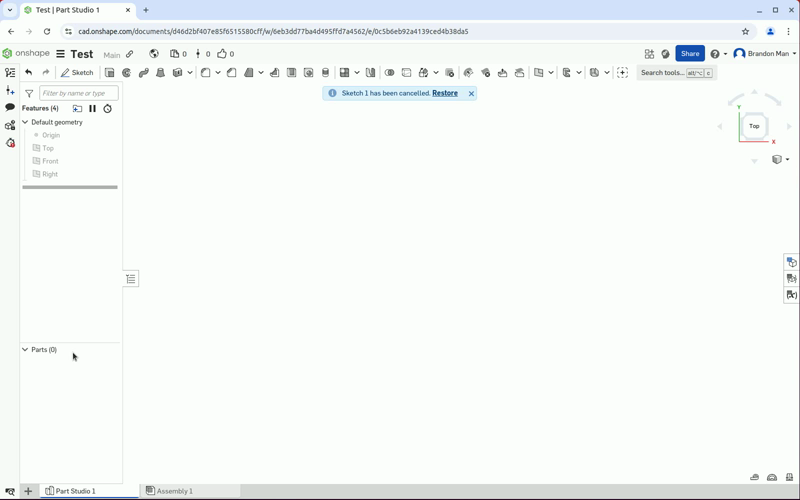
key(up)
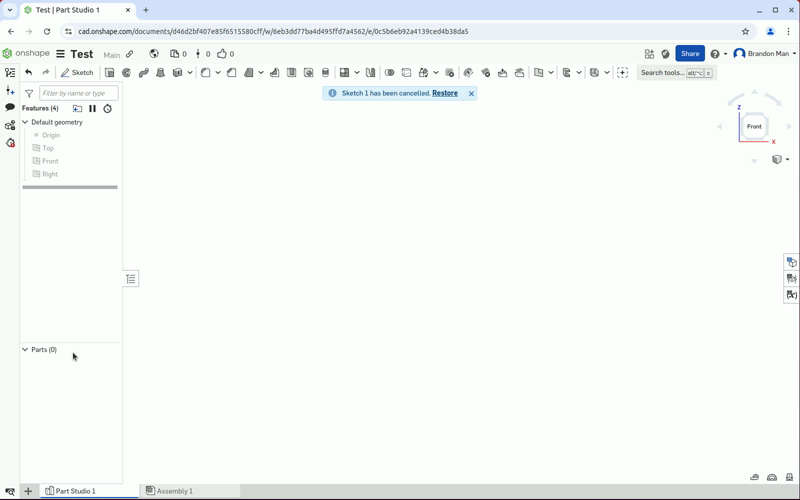
key_up(shift)
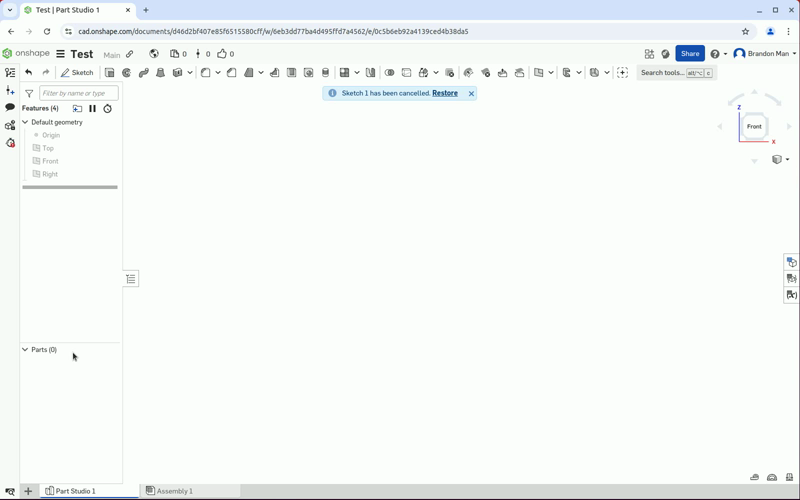
mouse_move(73, 352)
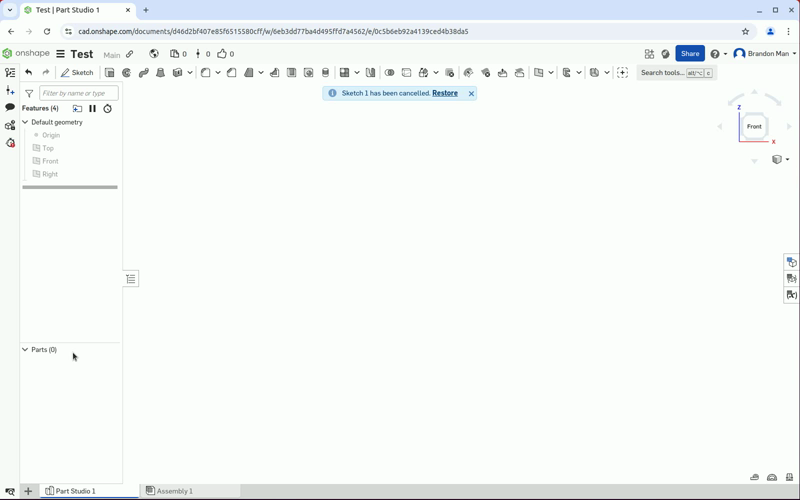
key(shift+y)
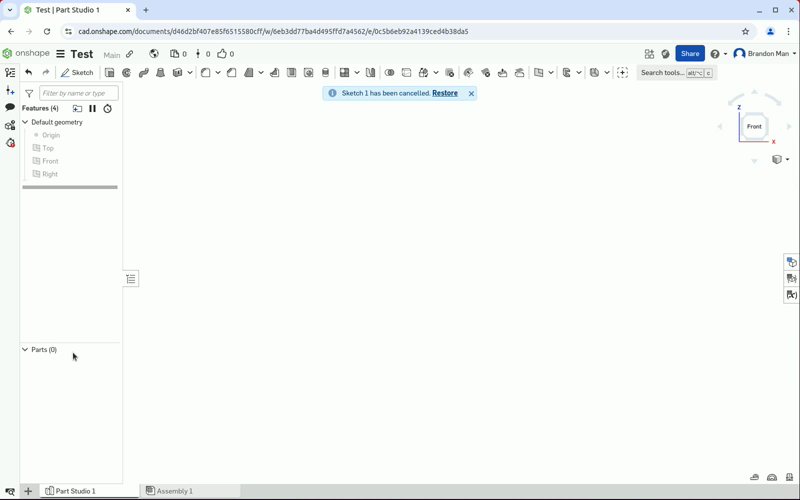
key(shift+s)
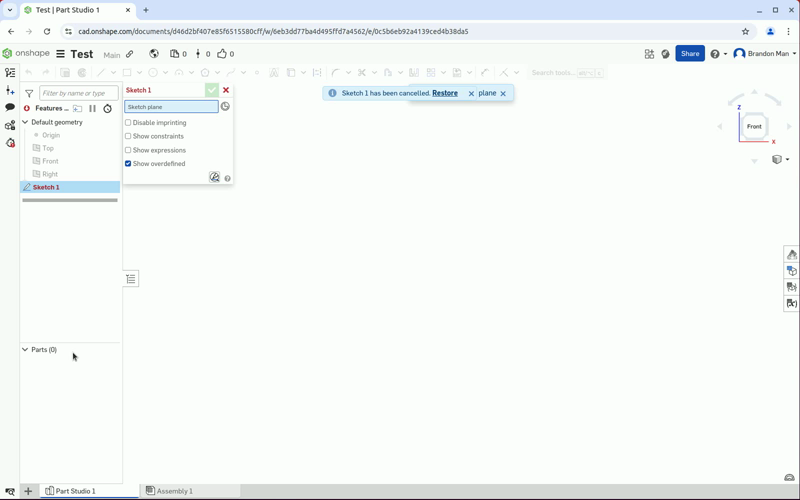
mouse_move(73, 163)
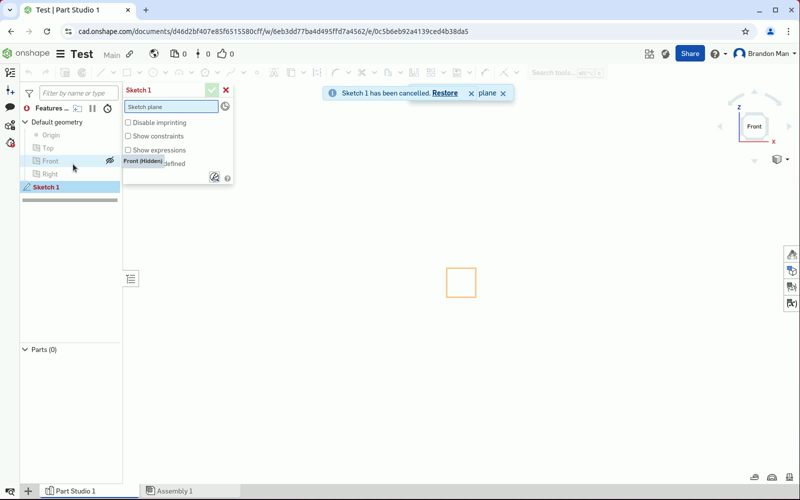
click(73, 163)
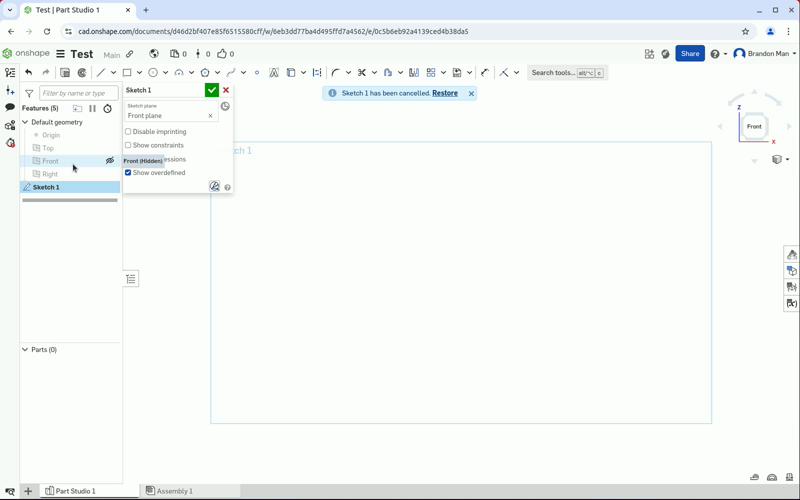
mouse_move(73, 352)
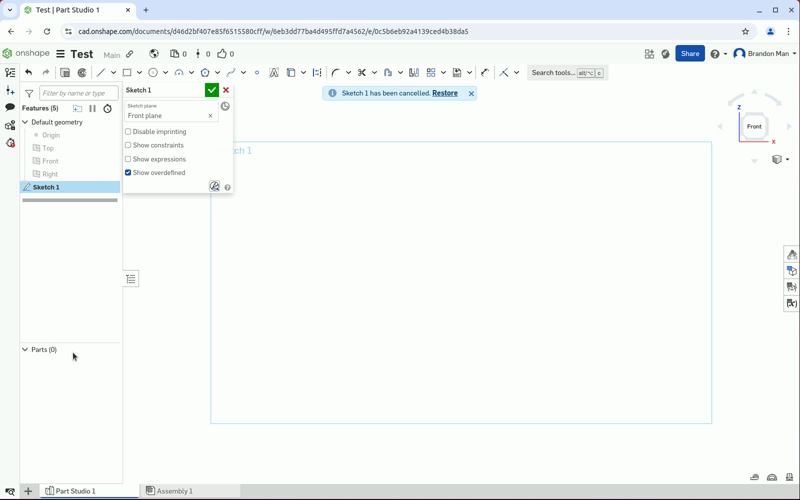
key(y)
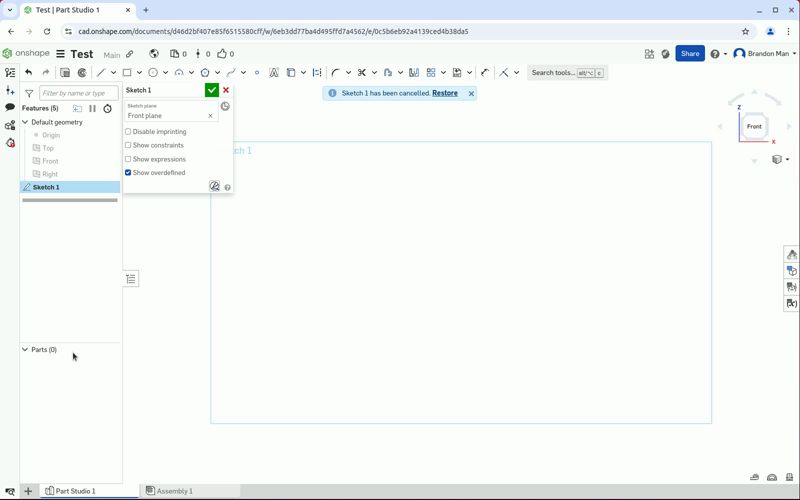
key(c)
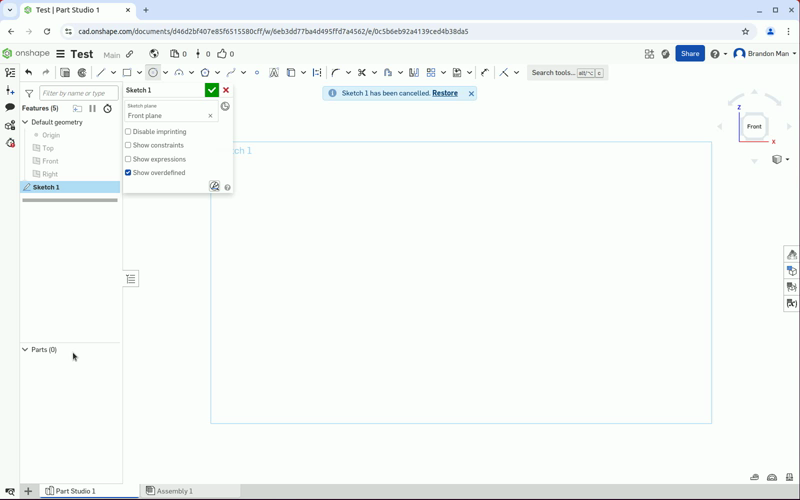
key_down(shift)
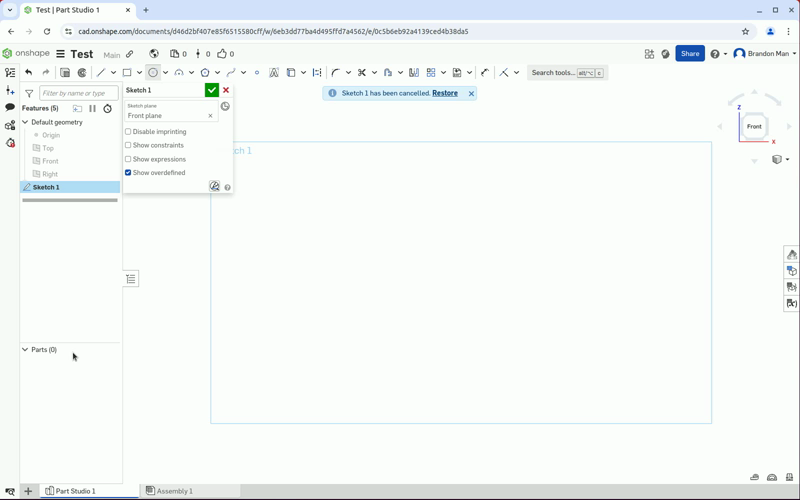
mouse_move(460, 282)
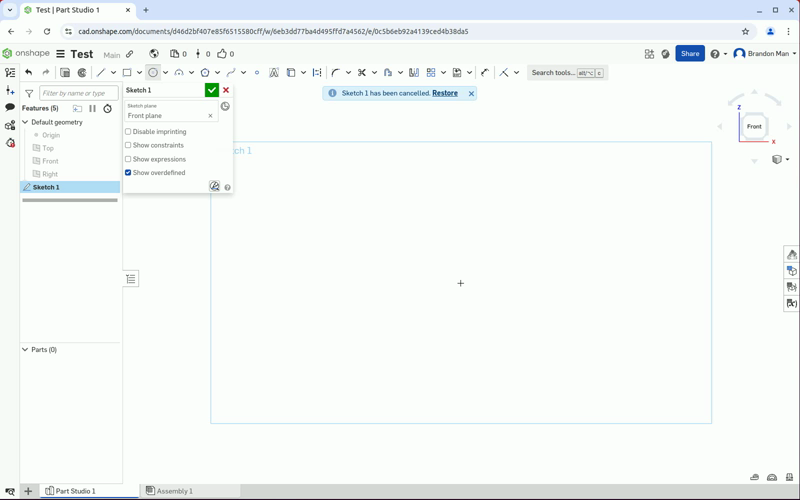
click(460, 282)
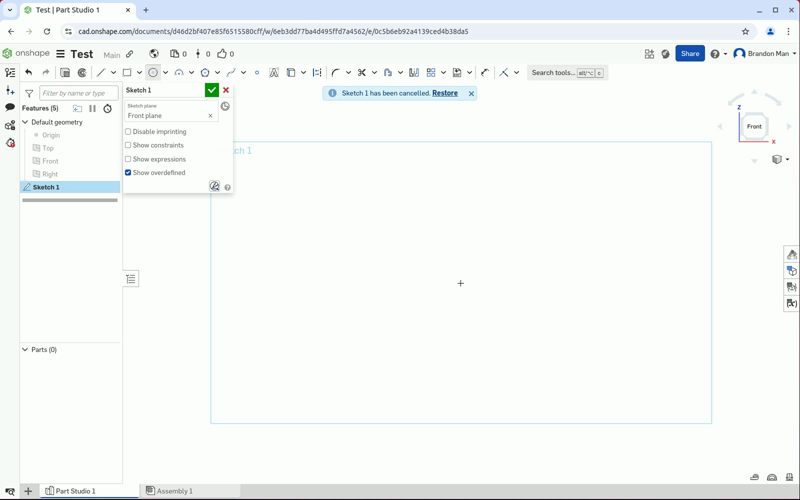
key_up(shift)
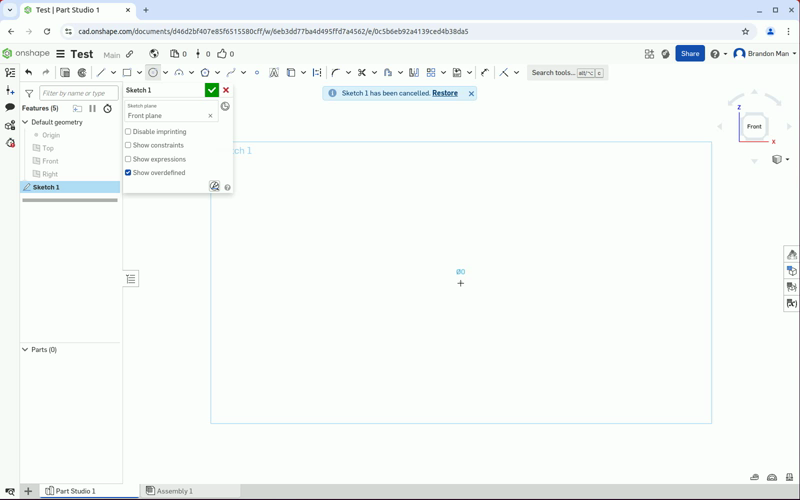
mouse_move(505, 282)
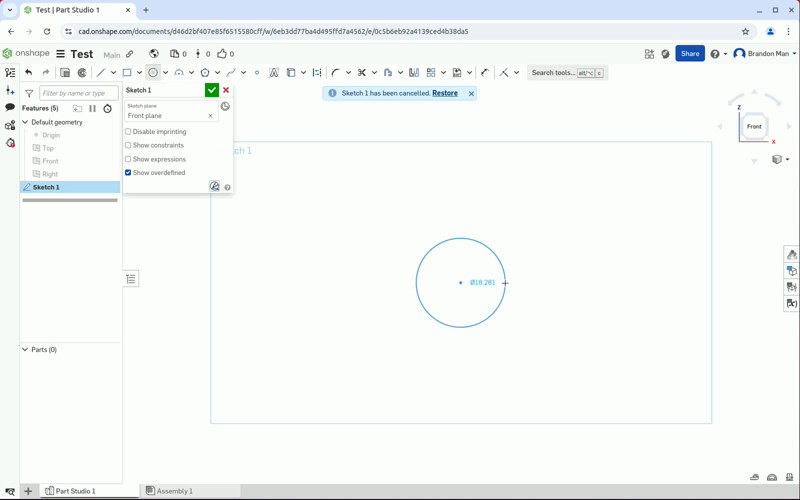
click(505, 282)
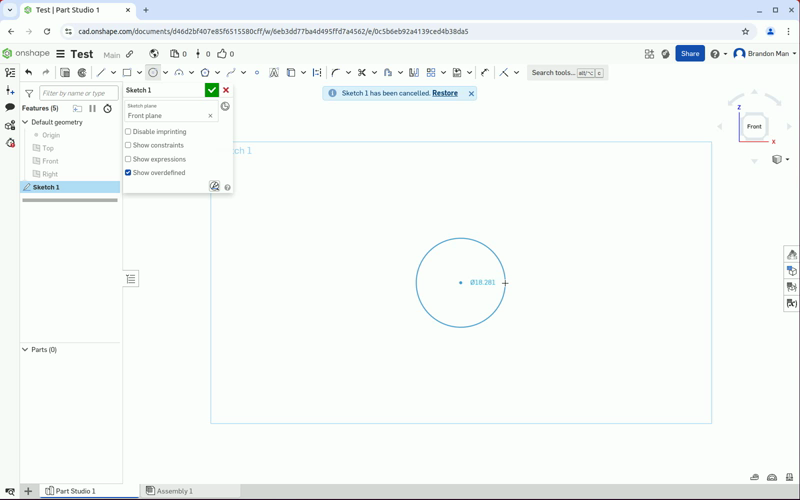
key(esc)
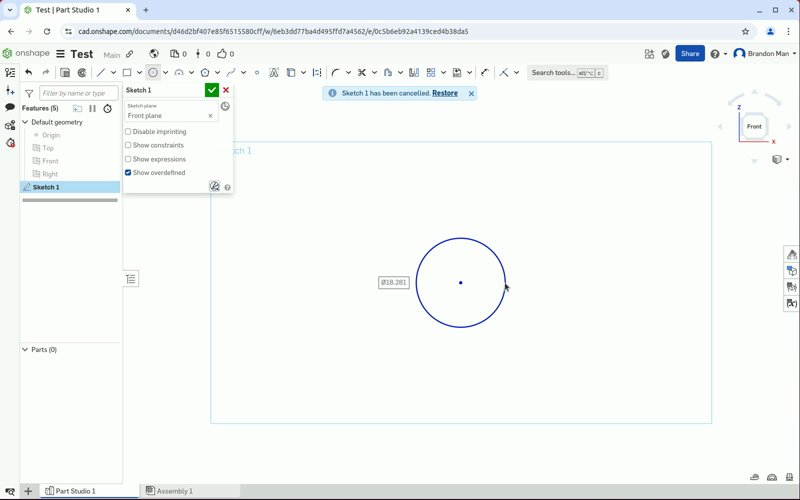
key(c)
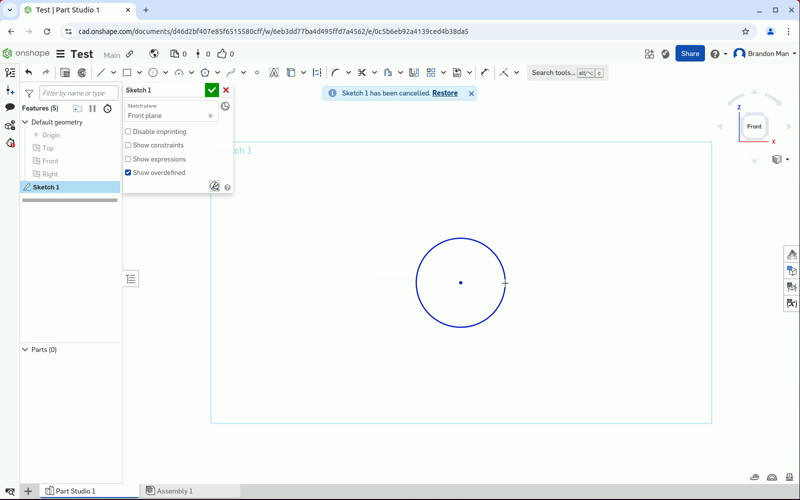
key_down(shift)
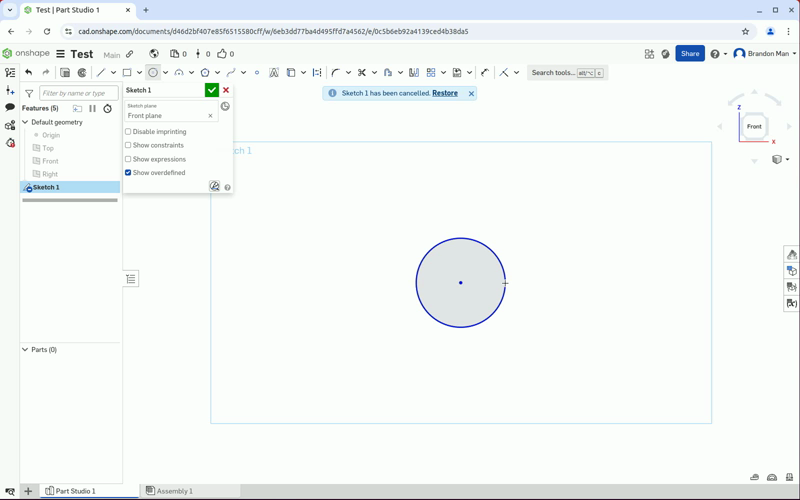
mouse_move(460, 282)
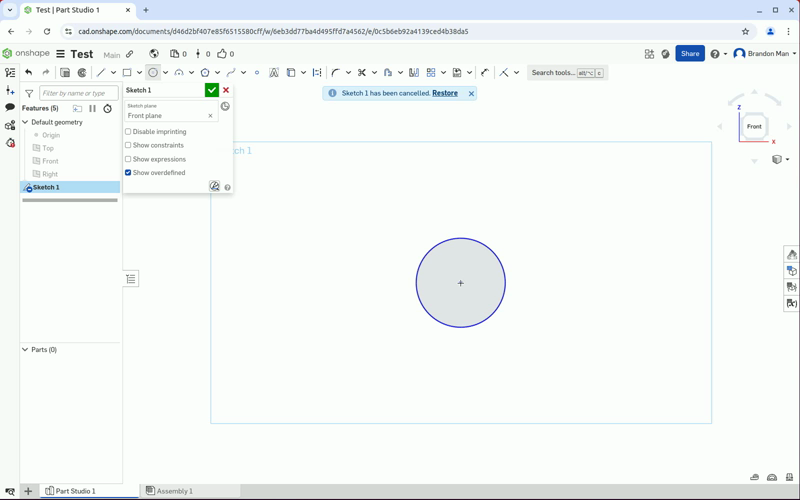
click(460, 282)
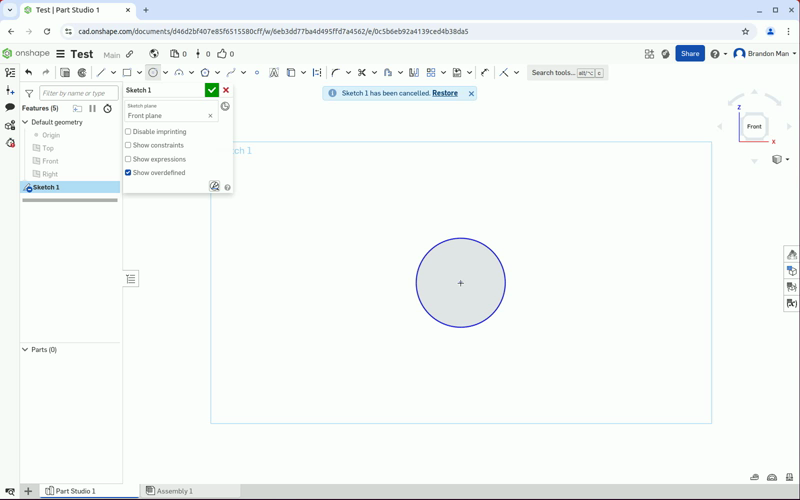
key_up(shift)
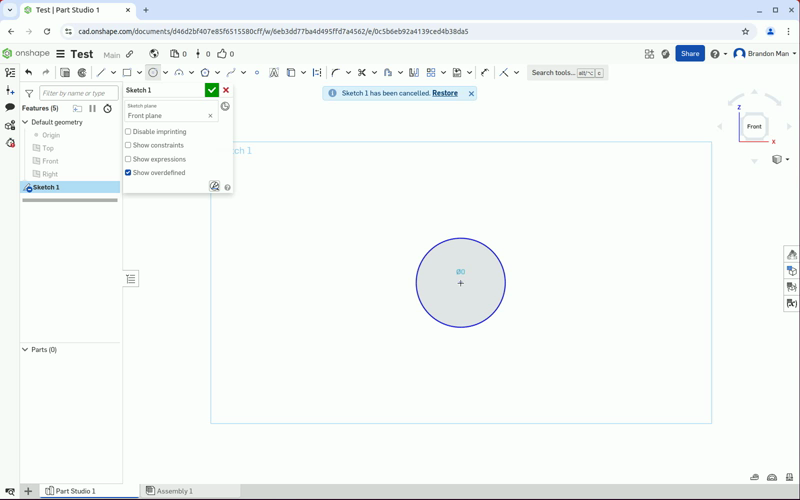
mouse_move(478, 282)
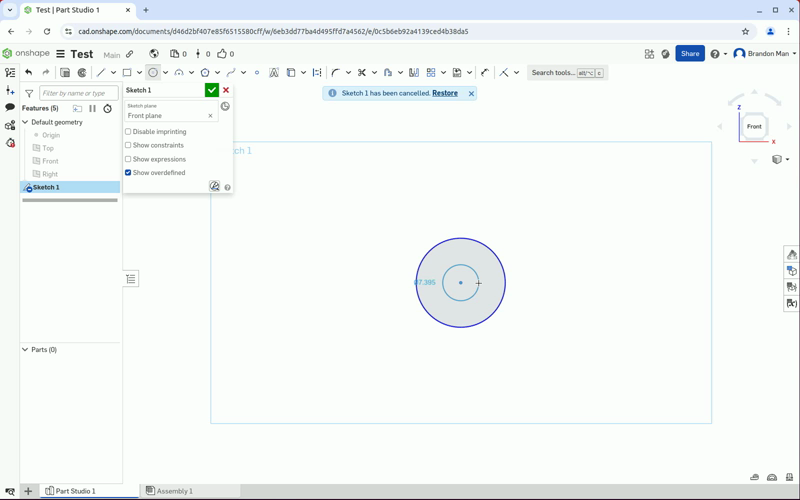
click(478, 282)
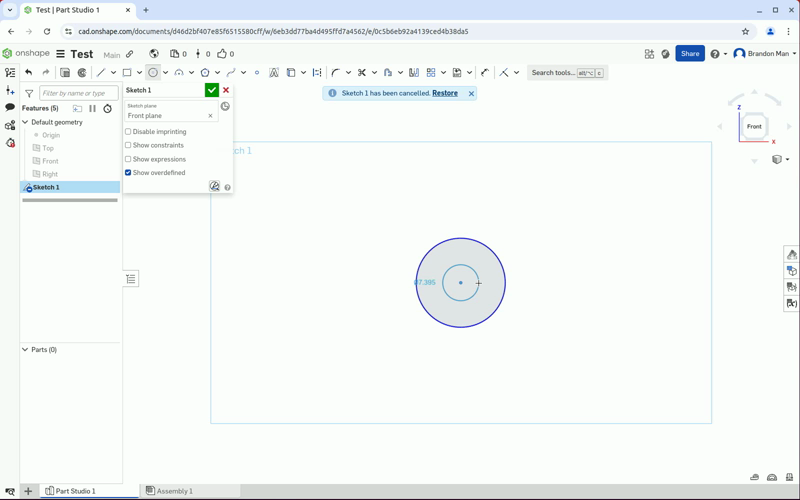
key(esc)
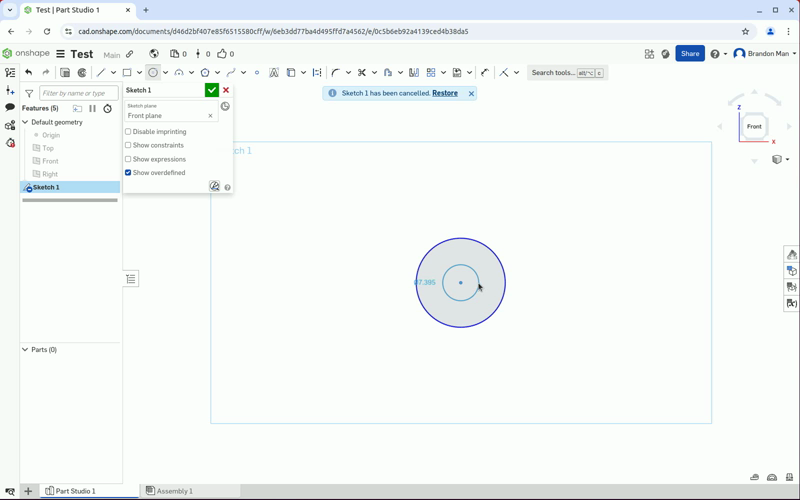
mouse_move(493, 294)
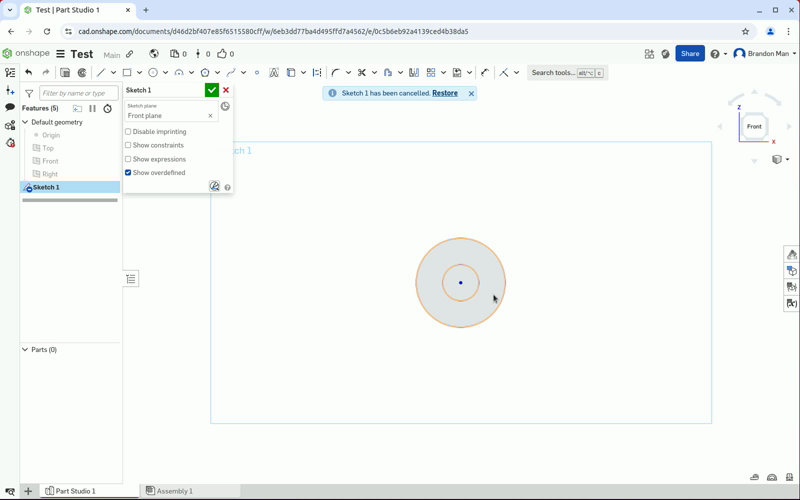
click(493, 294)
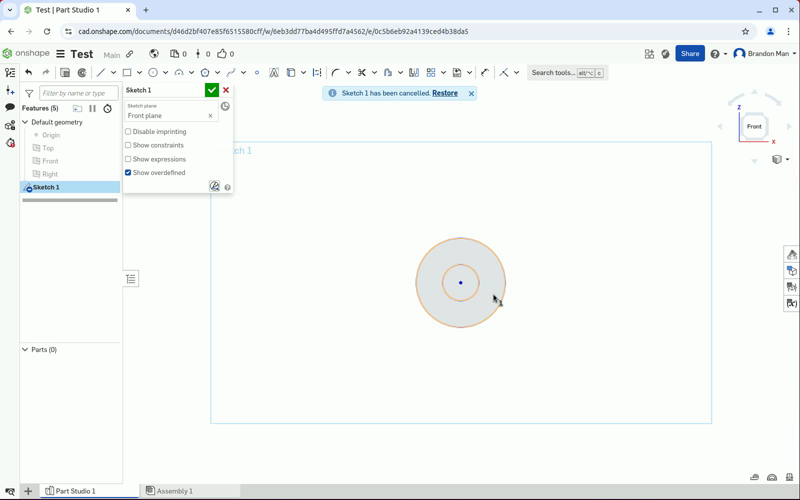
mouse_move(73, 352)
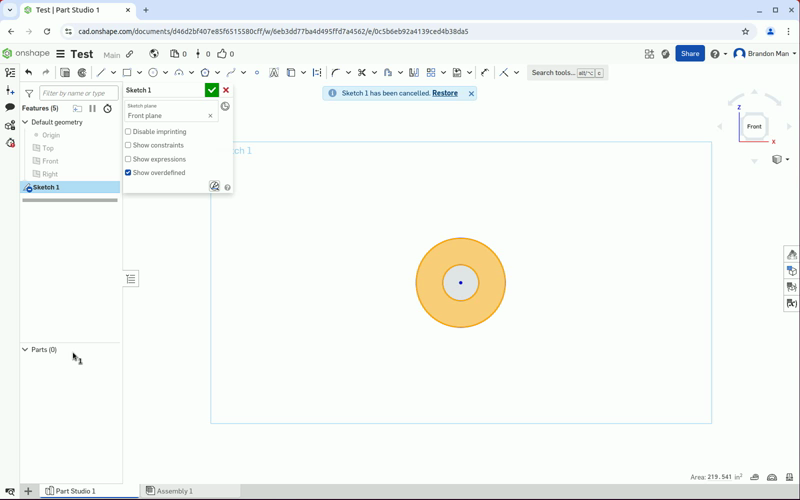
key(shift+y)
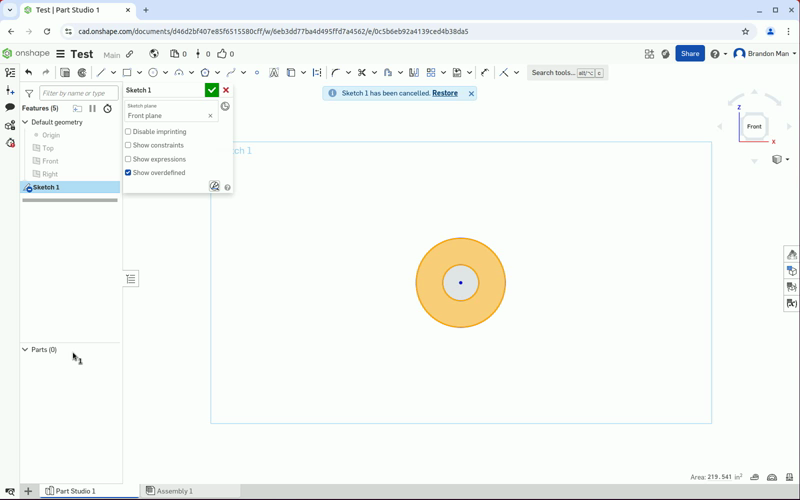
key(shift+e)
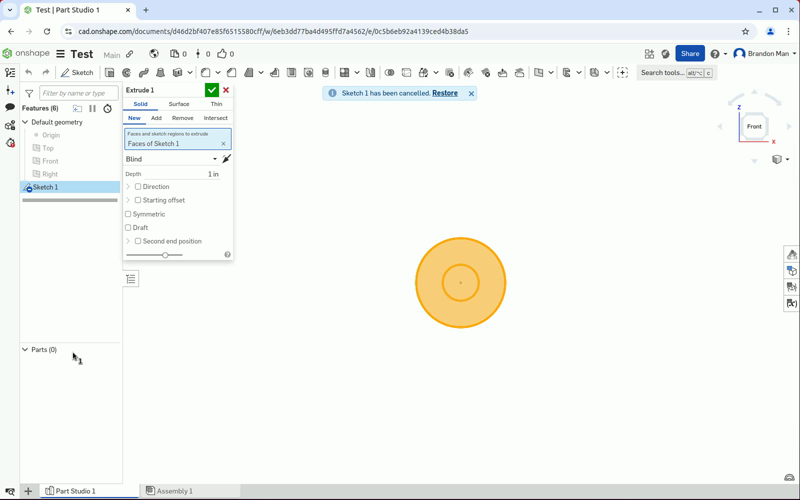
mouse_move(143, 106)
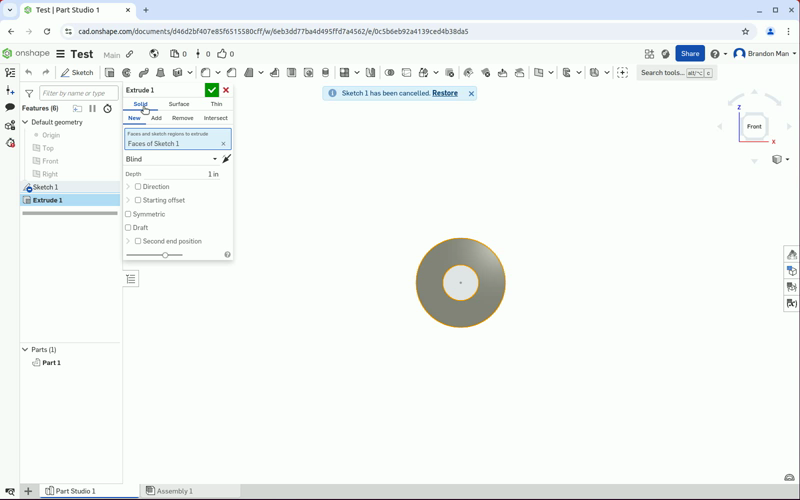
click(143, 106)
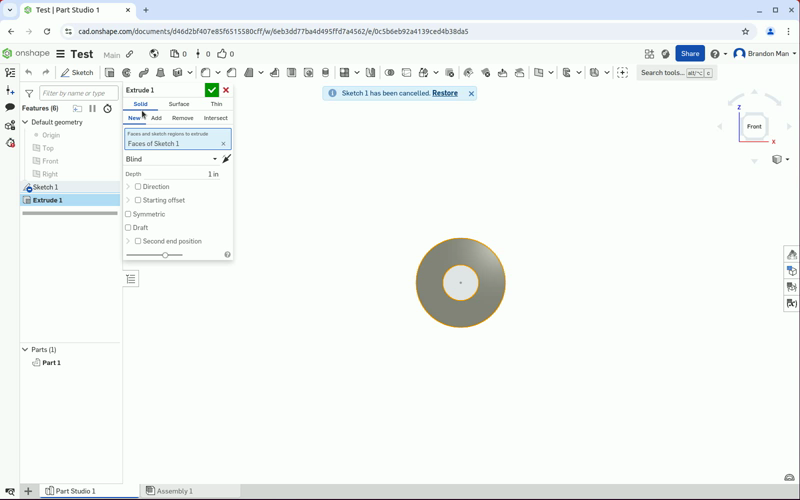
mouse_move(137, 120)
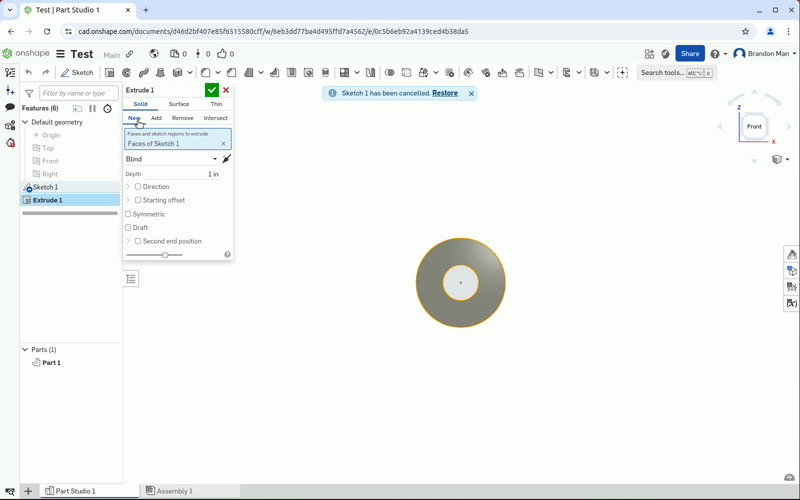
click(137, 120)
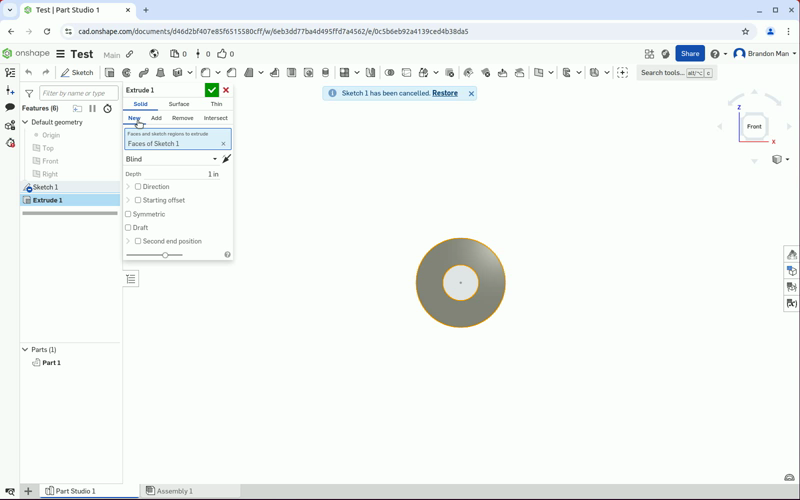
key(tab, 4)
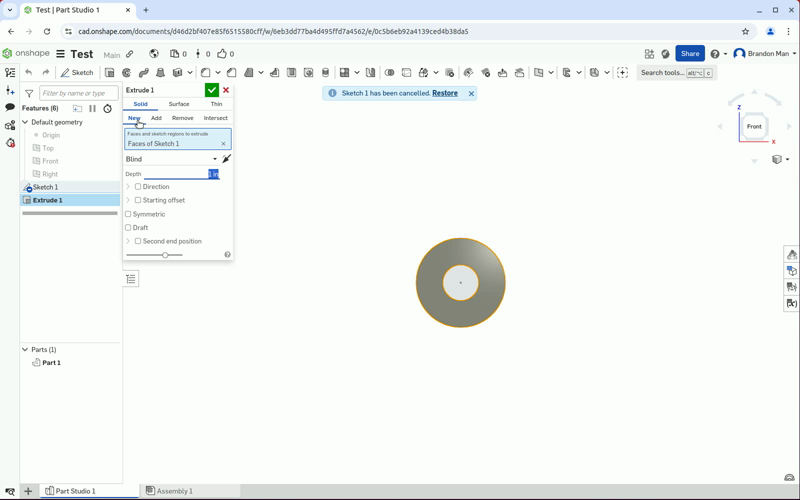
text(3.611)
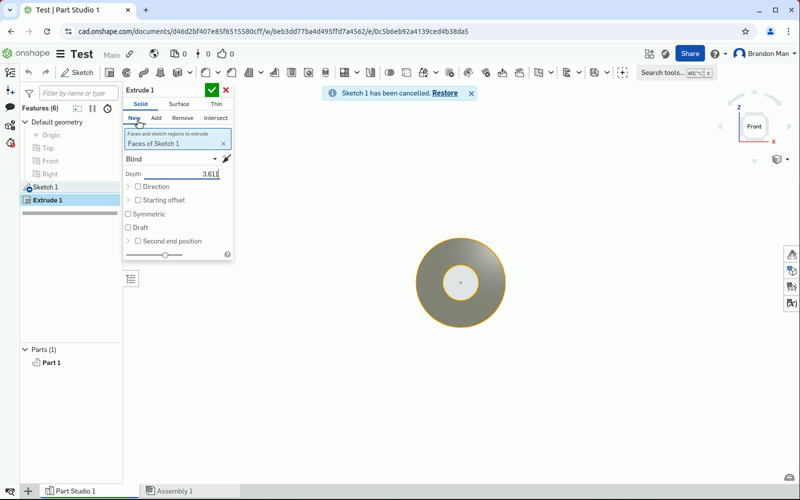
key(enter)
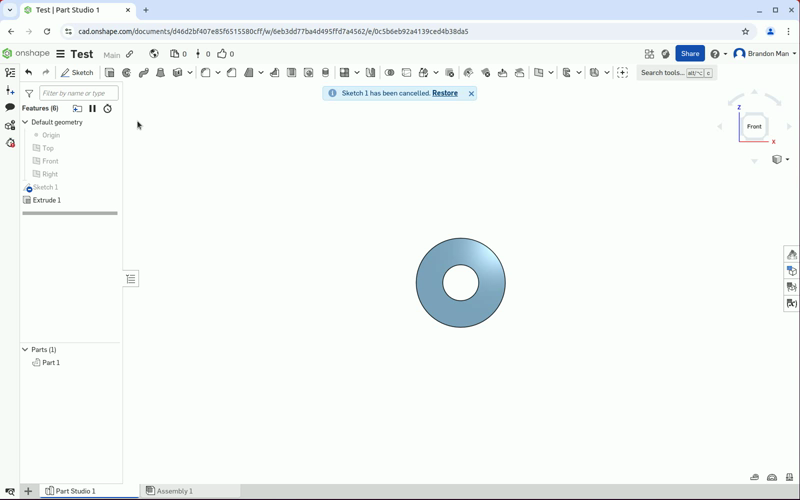
key(shift+h)
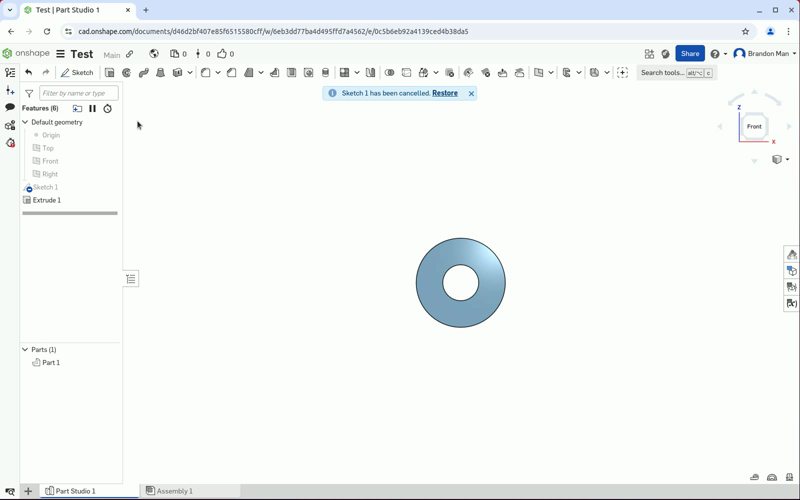
key(shift+h)
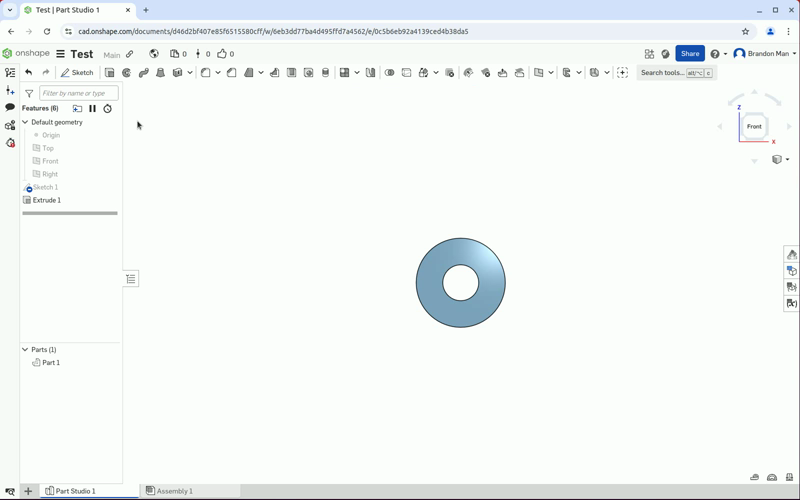
mouse_move(73, 189)
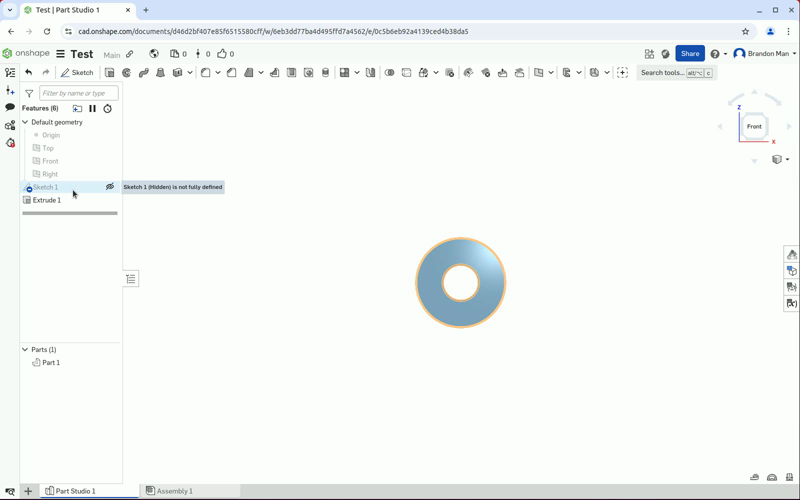
click(73, 189)
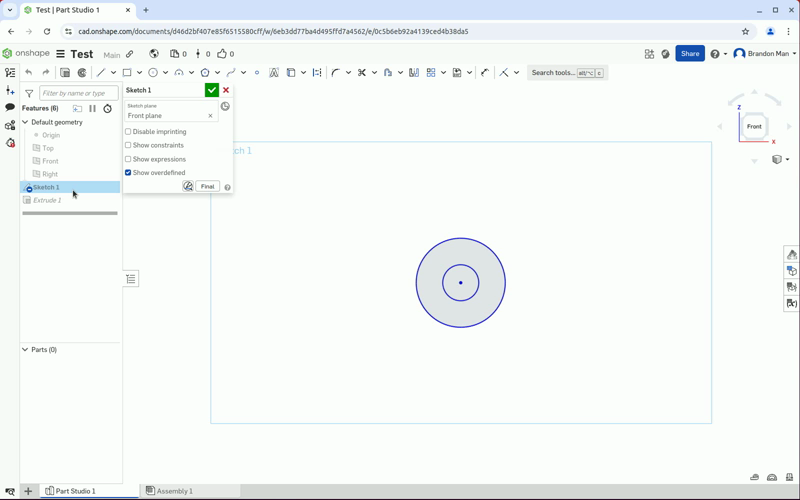
mouse_move(229, 92)
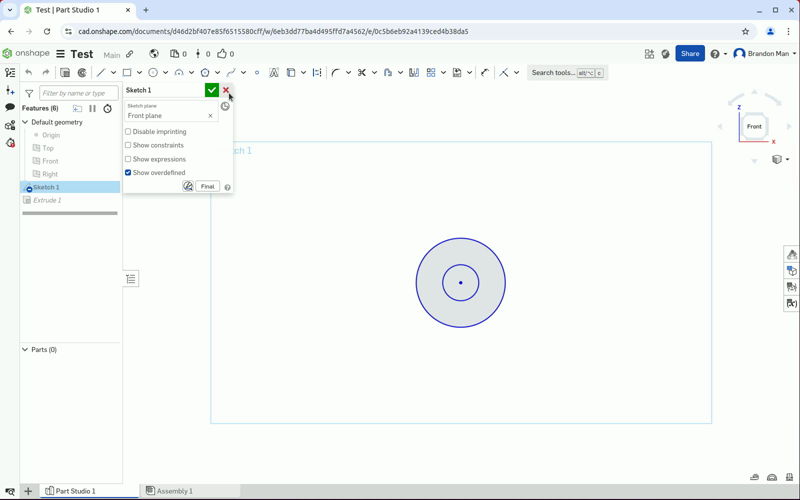
click(229, 92)
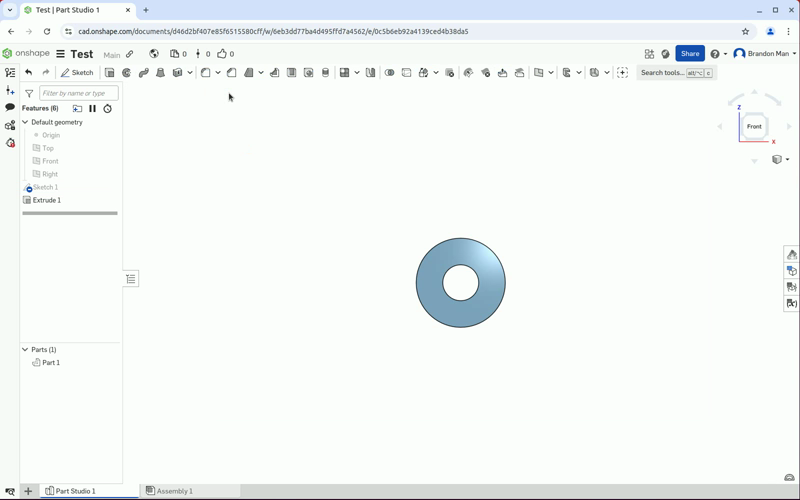
mouse_move(541, 75)
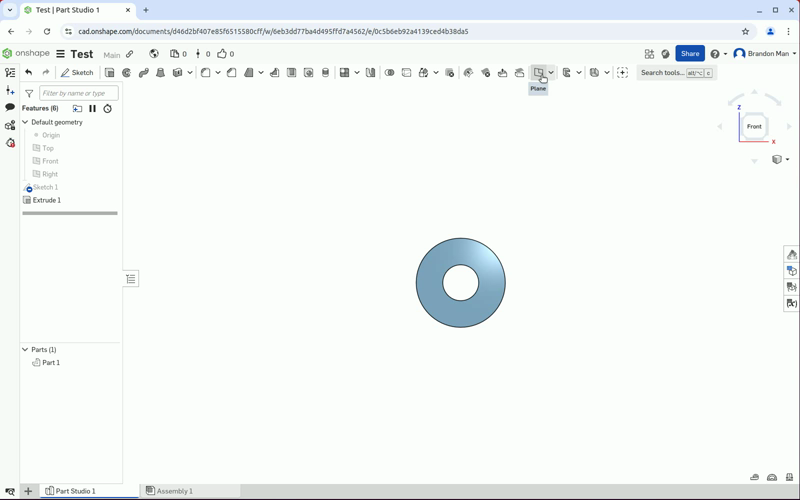
click(541, 75)
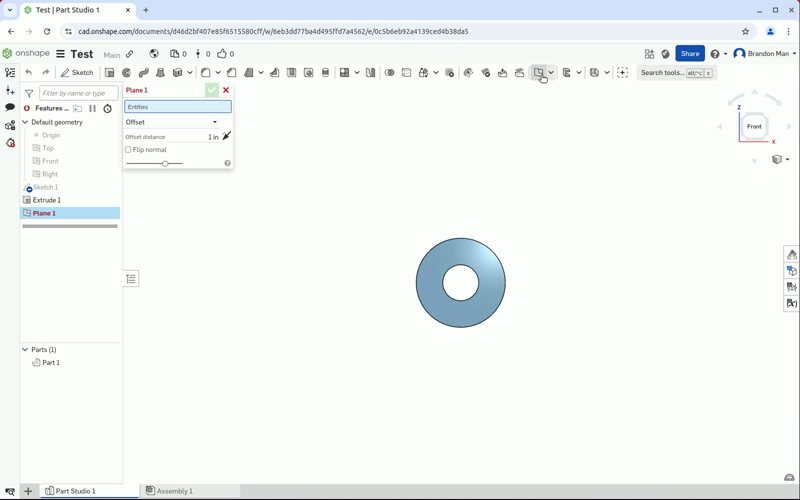
mouse_move(73, 163)
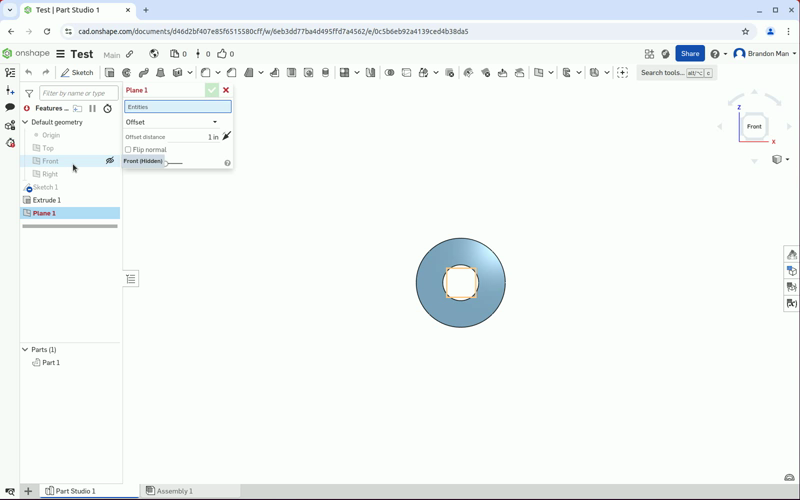
click(73, 163)
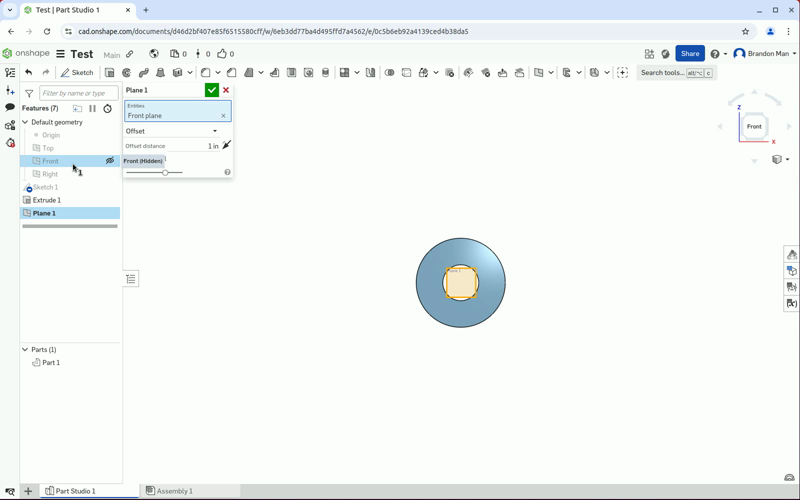
key(tab, 2)
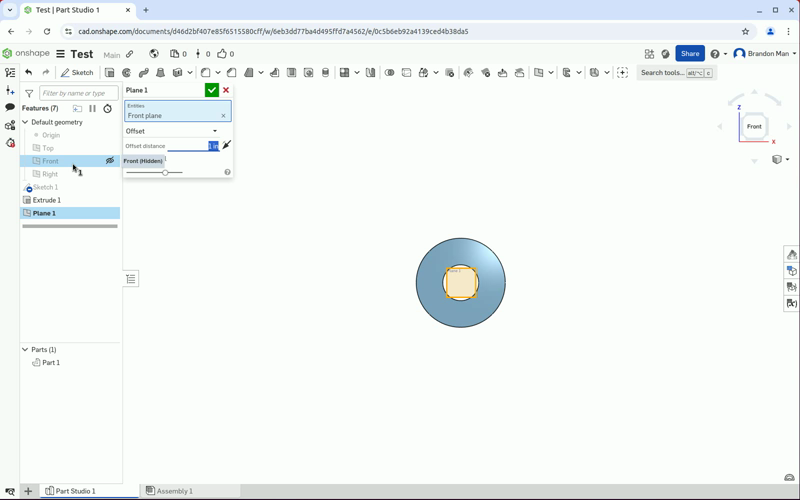
text(3.605)
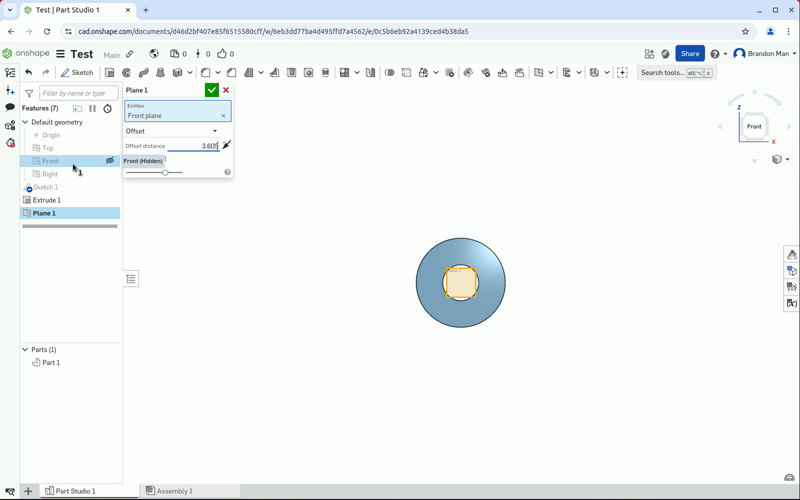
key(enter, 2)
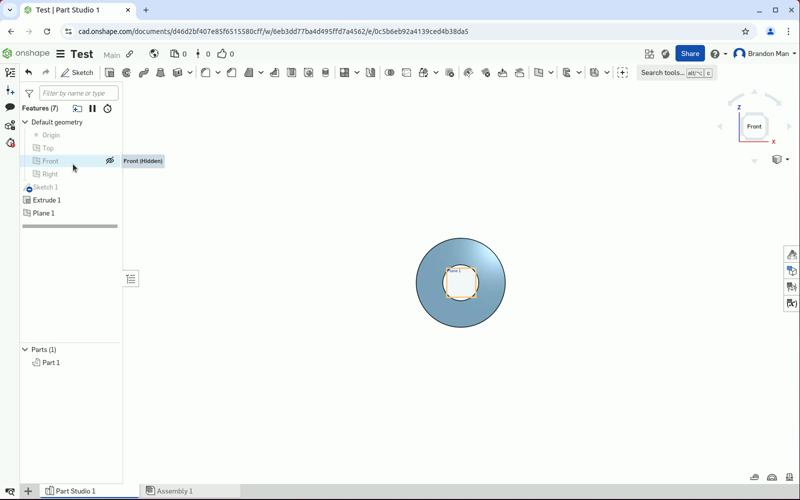
key(shift+s)
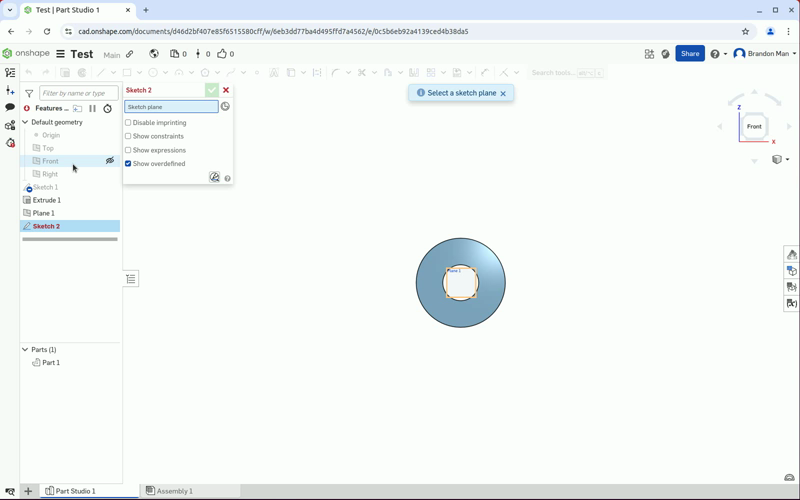
mouse_move(73, 215)
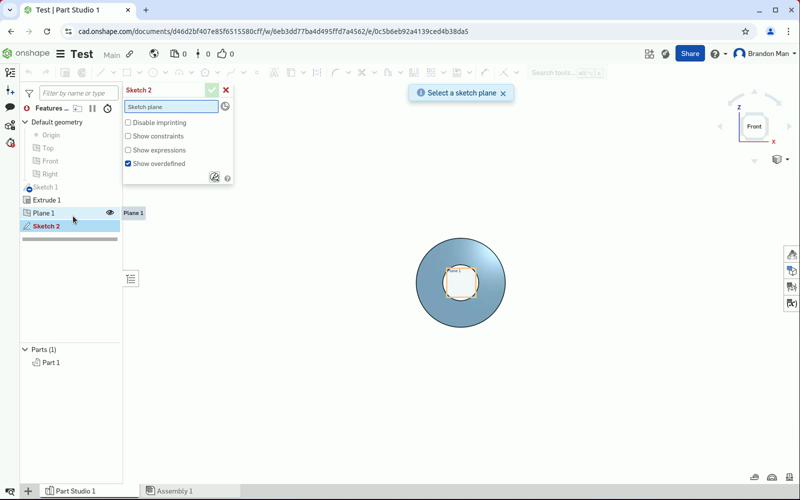
click(73, 215)
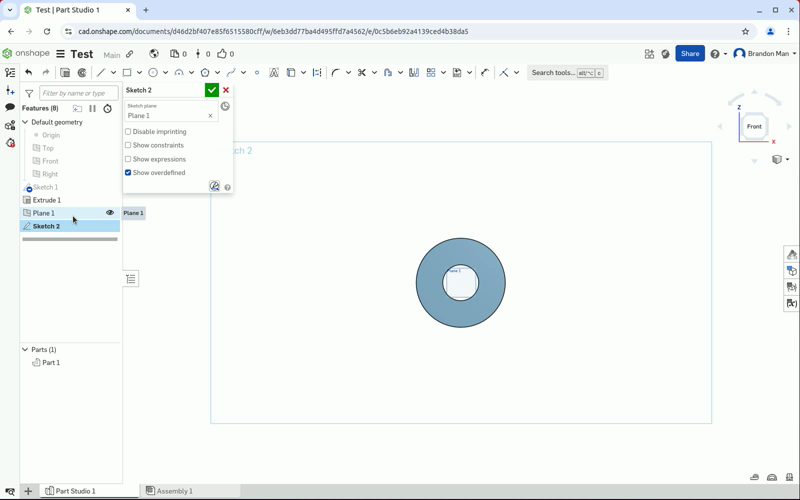
mouse_move(73, 352)
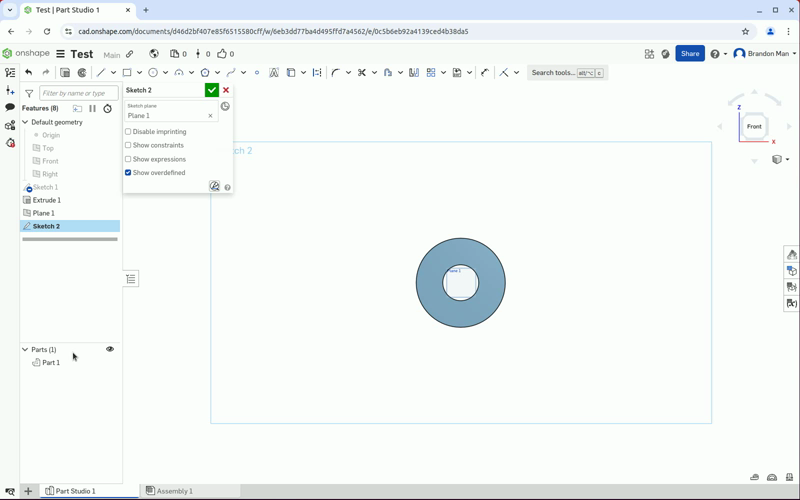
key(y)
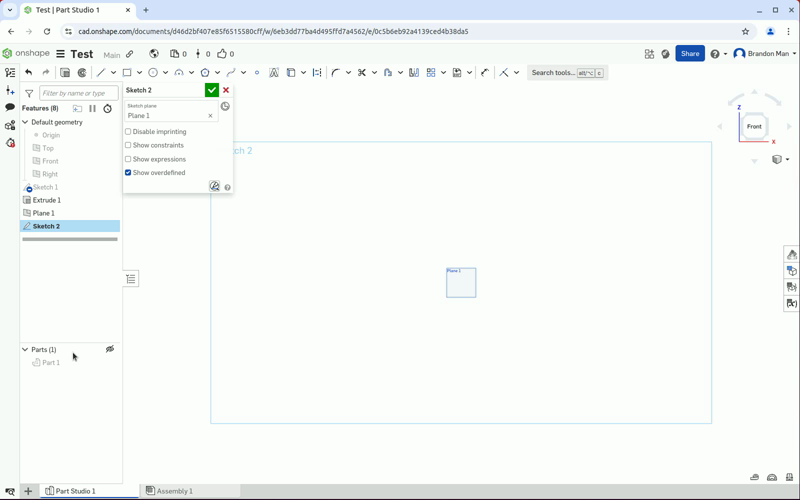
key(c)
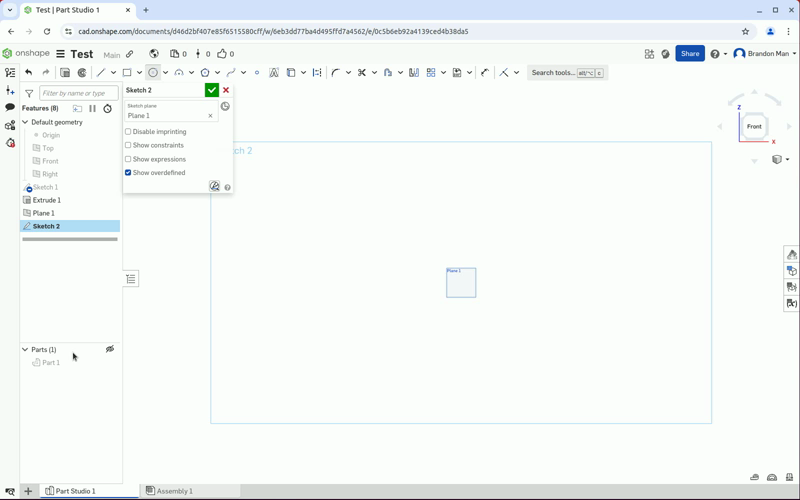
key_down(shift)
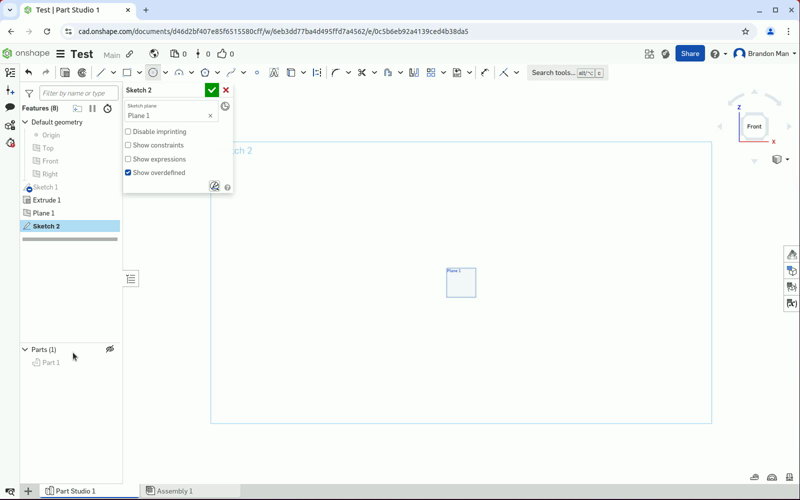
mouse_move(460, 282)
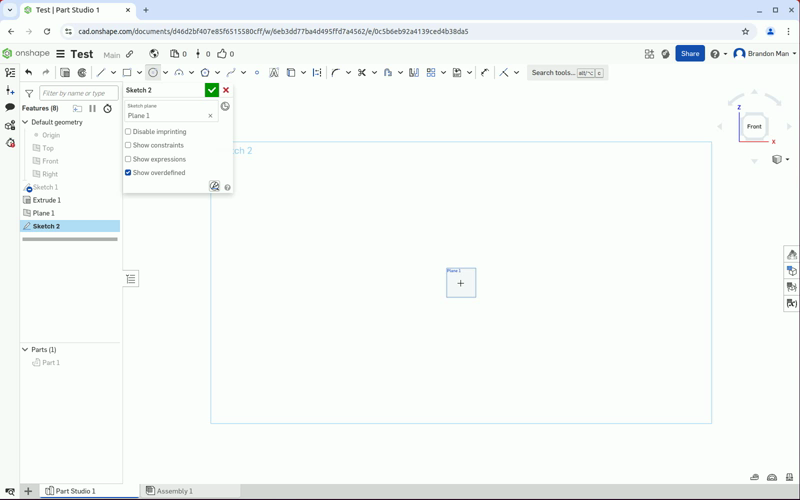
click(460, 282)
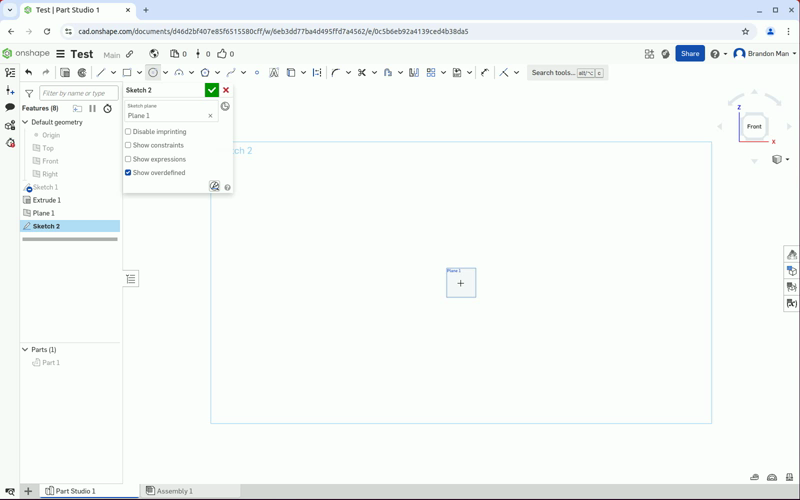
key_up(shift)
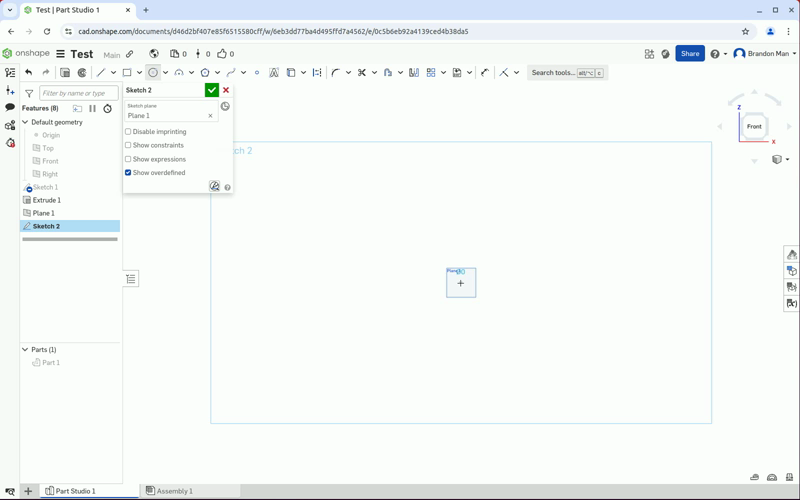
mouse_move(492, 282)
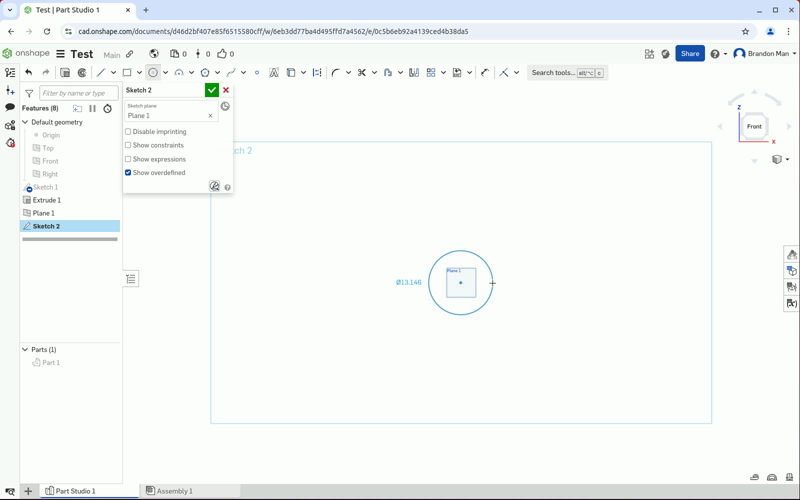
click(492, 282)
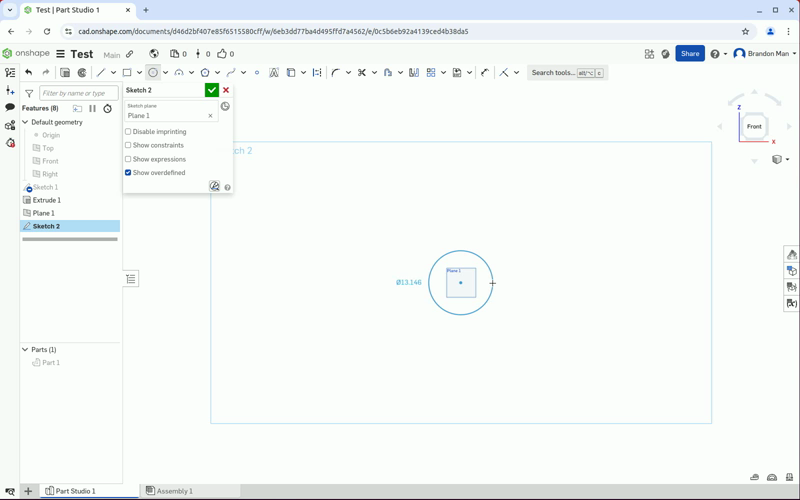
key(esc)
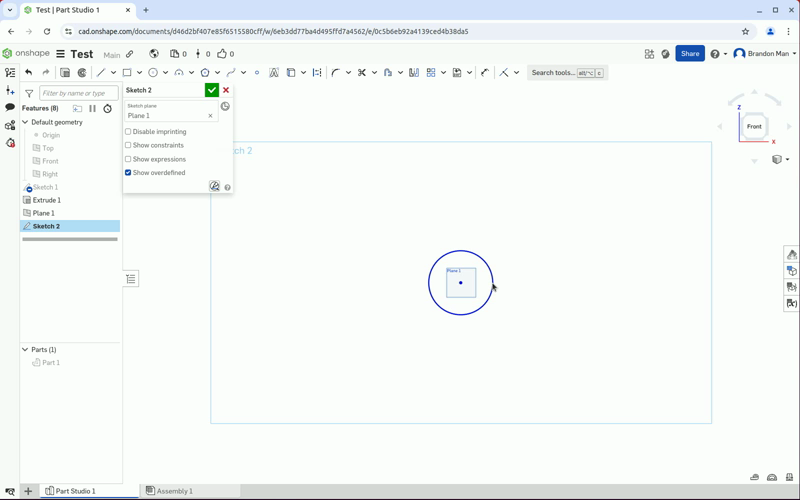
key(c)
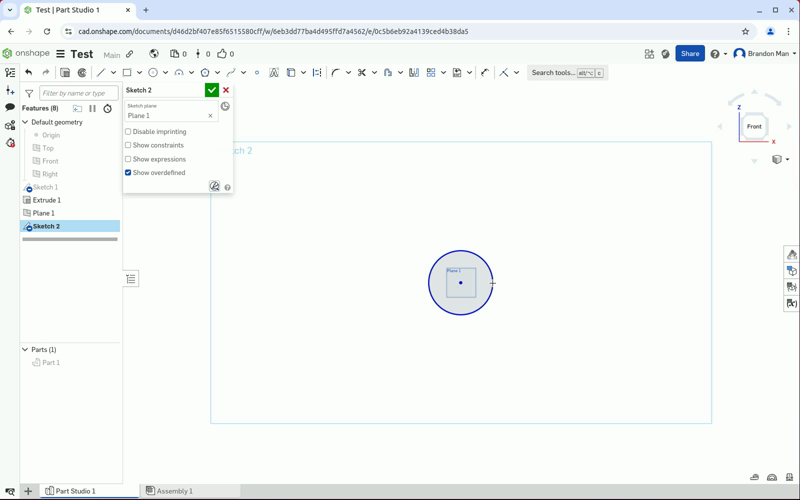
key_down(shift)
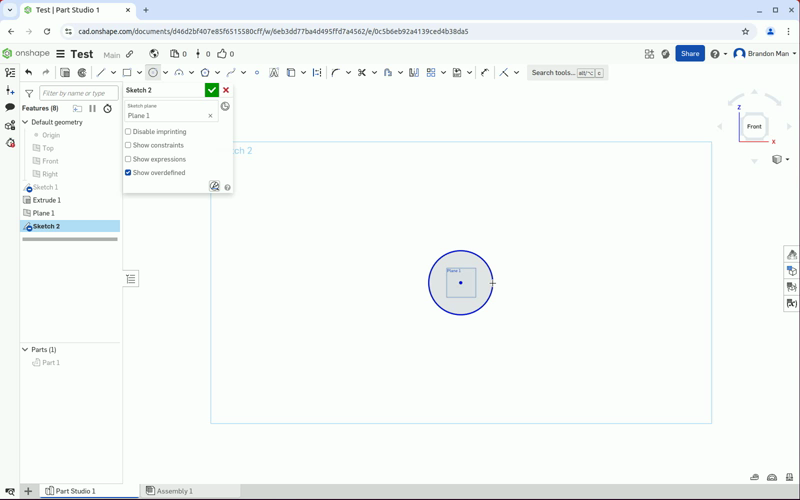
mouse_move(460, 282)
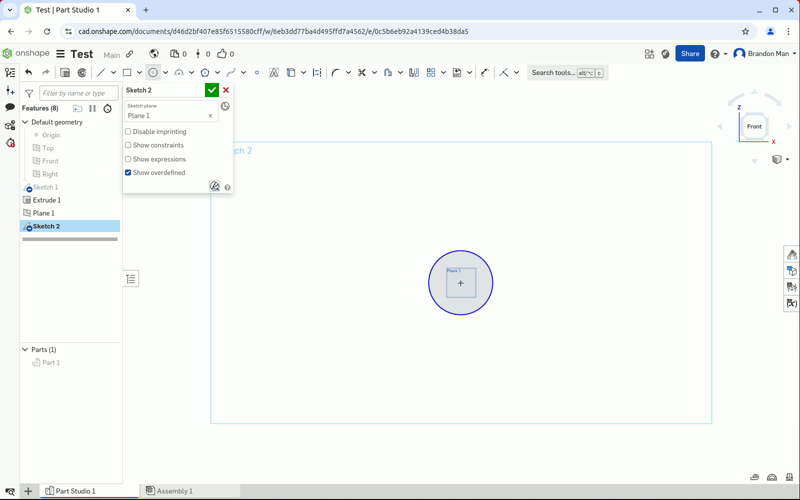
click(460, 282)
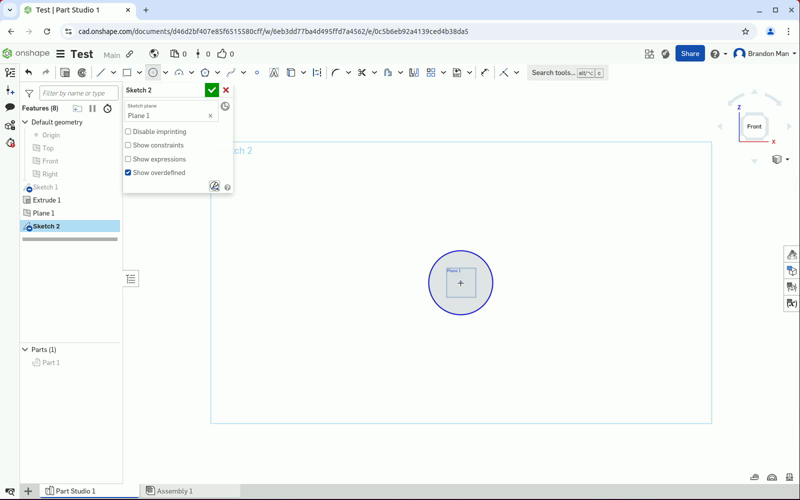
key_up(shift)
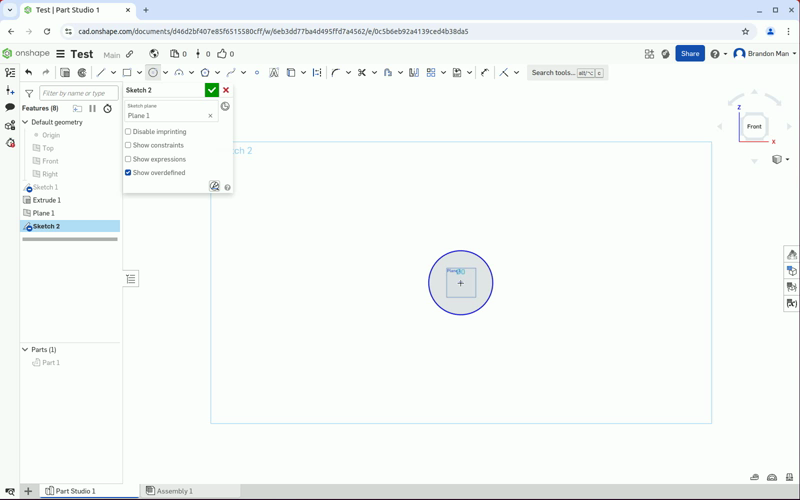
mouse_move(478, 282)
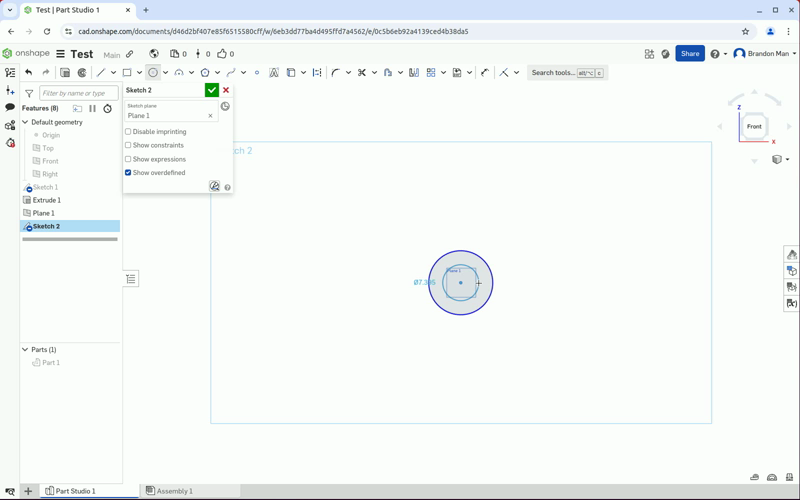
click(478, 282)
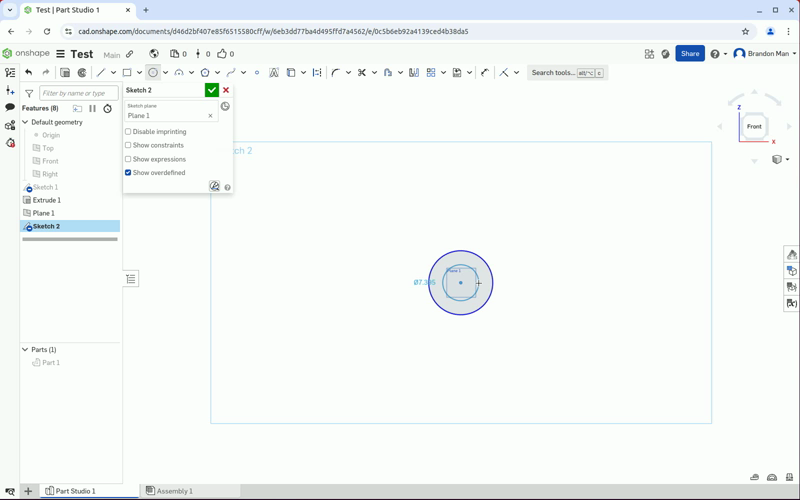
key(esc)
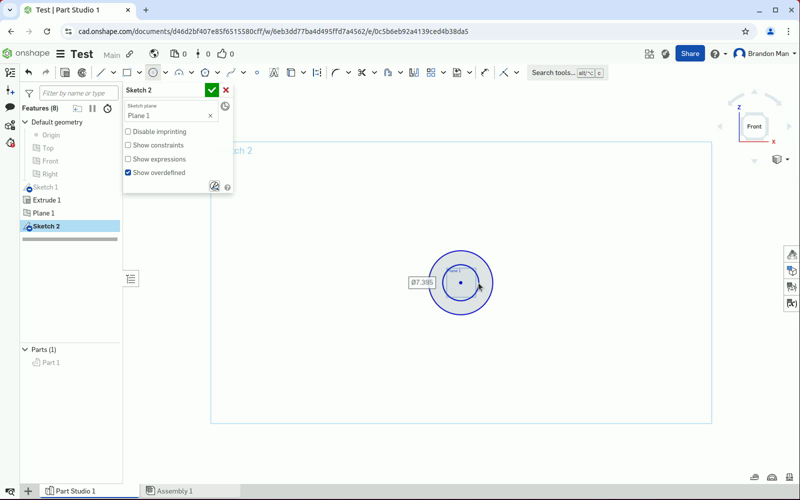
mouse_move(449, 299)
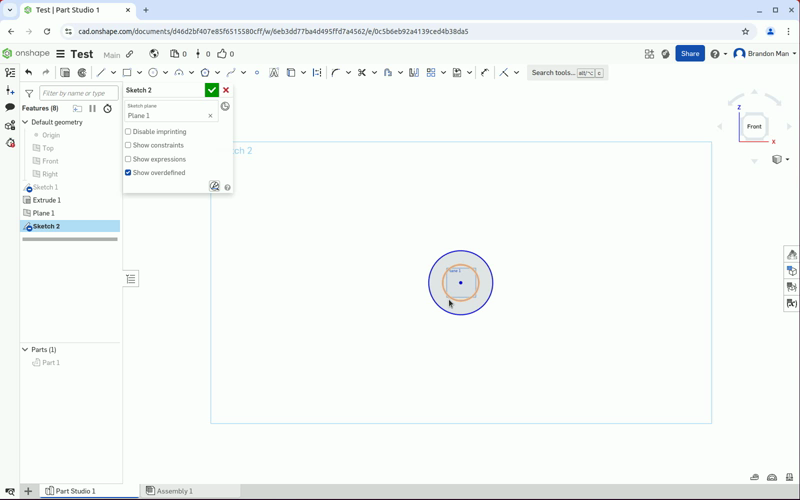
click(449, 299)
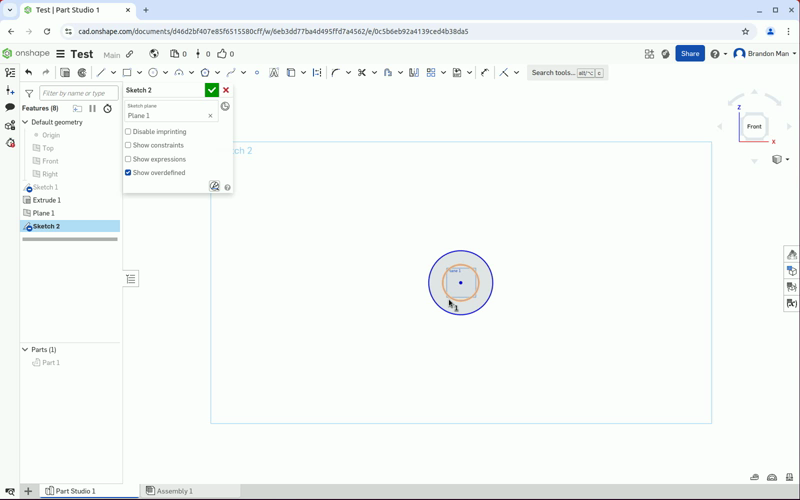
mouse_move(73, 352)
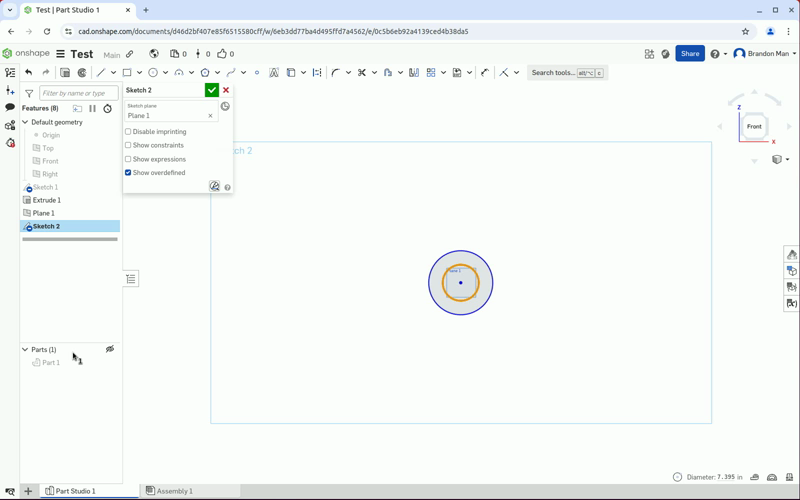
key(shift+y)
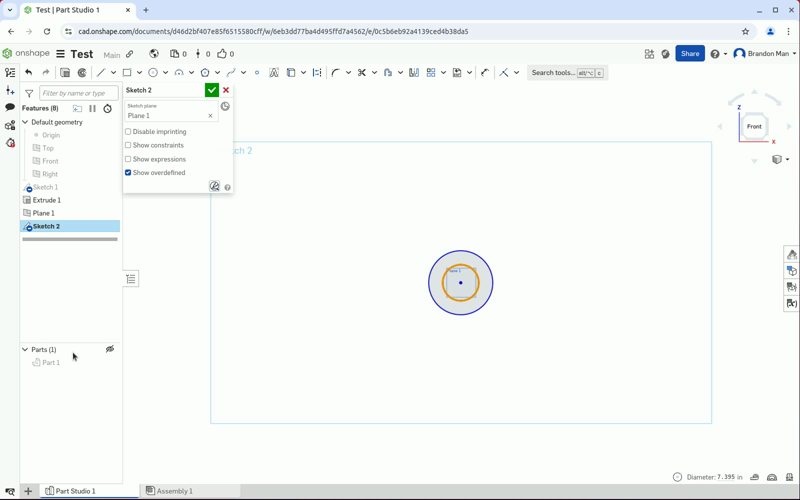
key(shift+e)
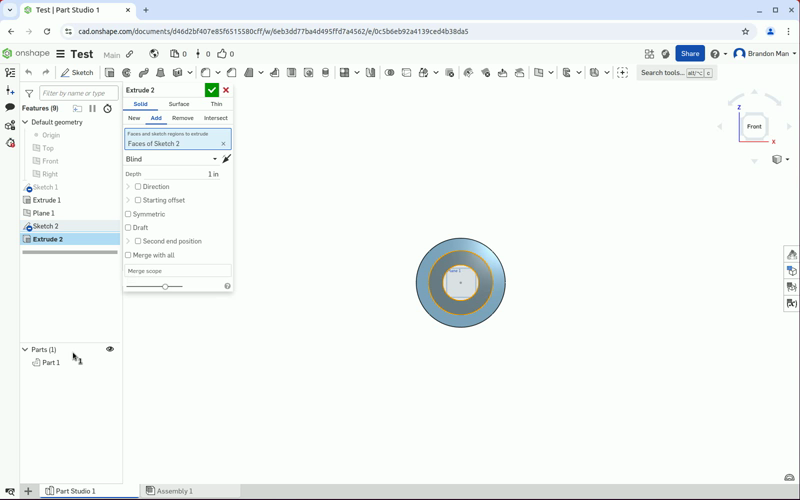
mouse_move(143, 106)
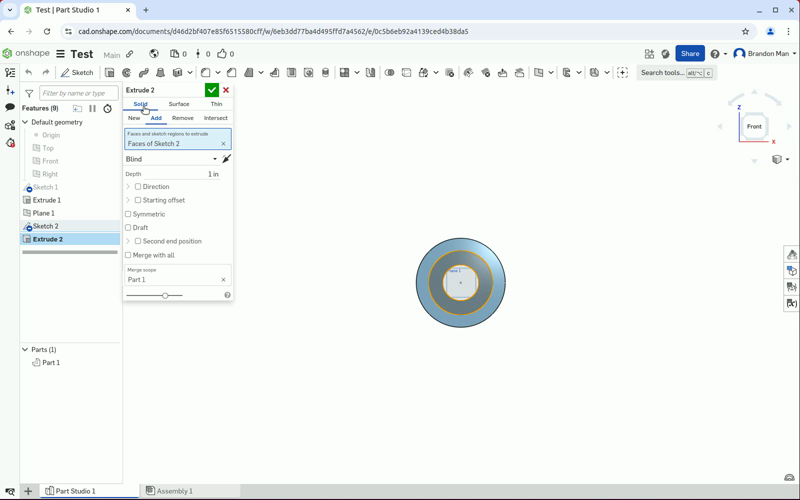
click(143, 106)
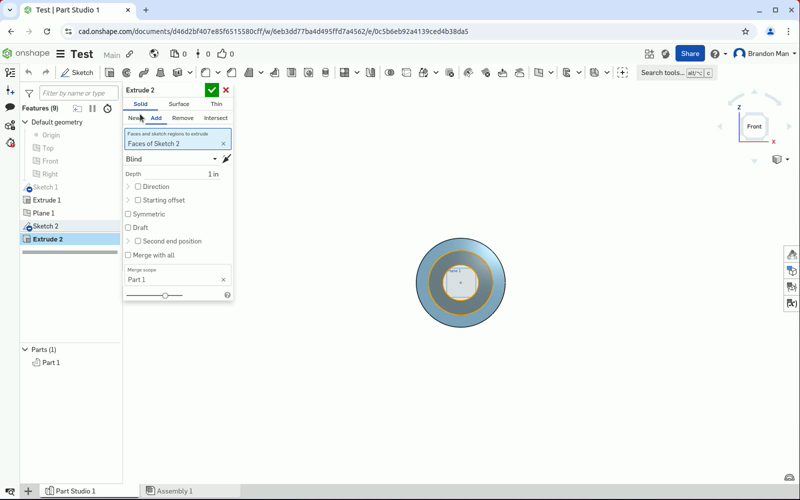
mouse_move(137, 120)
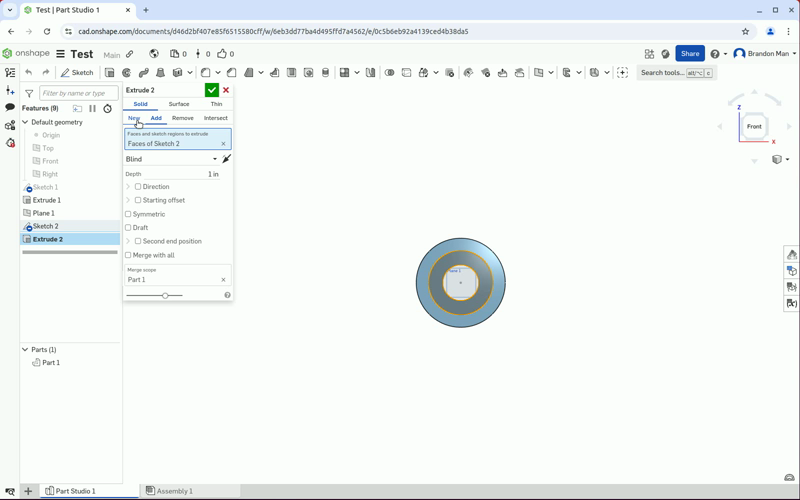
click(137, 120)
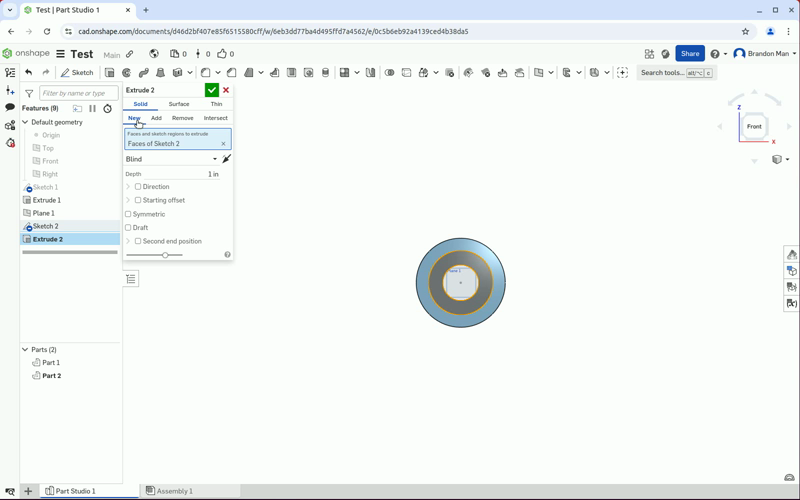
key(tab, 4)
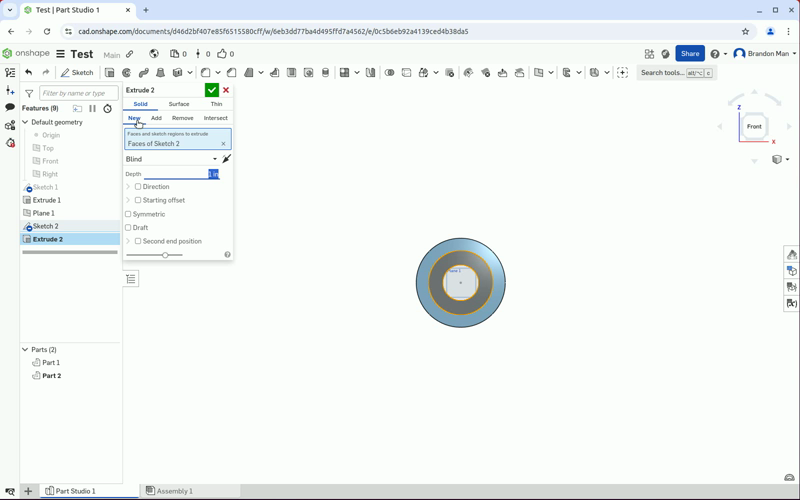
text(1.204)
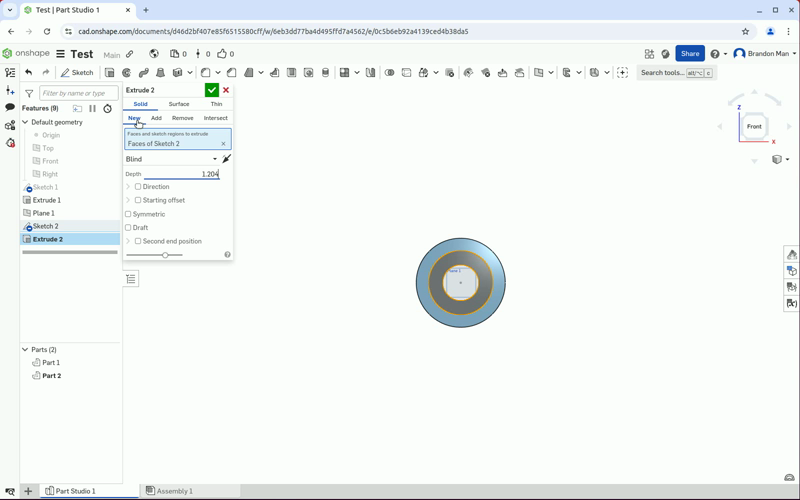
key(enter)
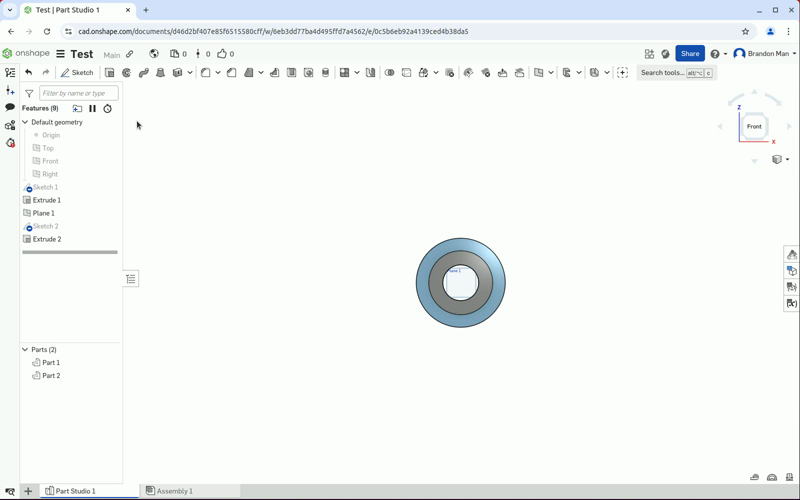
key(shift+h)
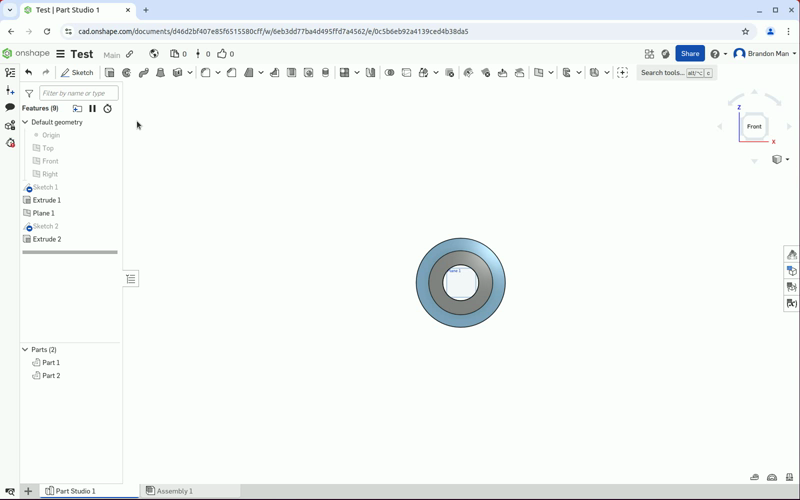
key(shift+h)
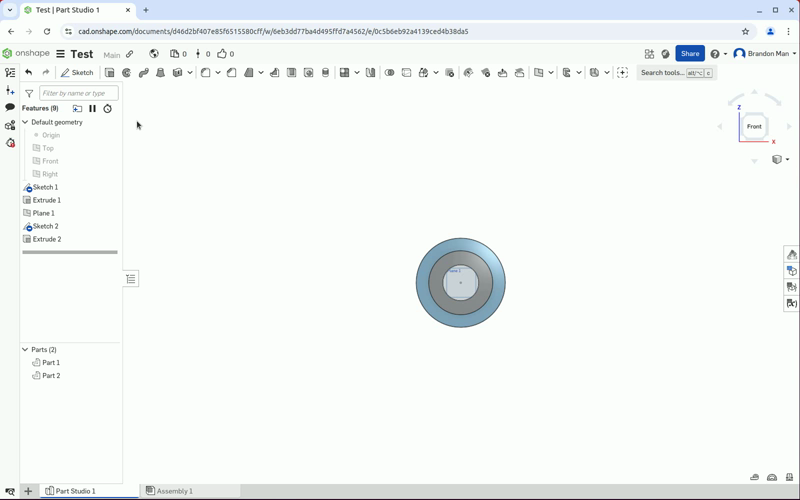
key(shift+7)
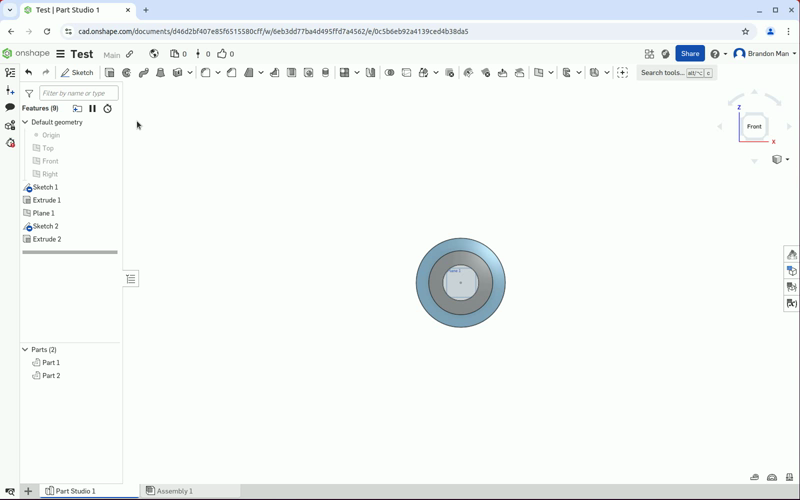
key(left, 2)
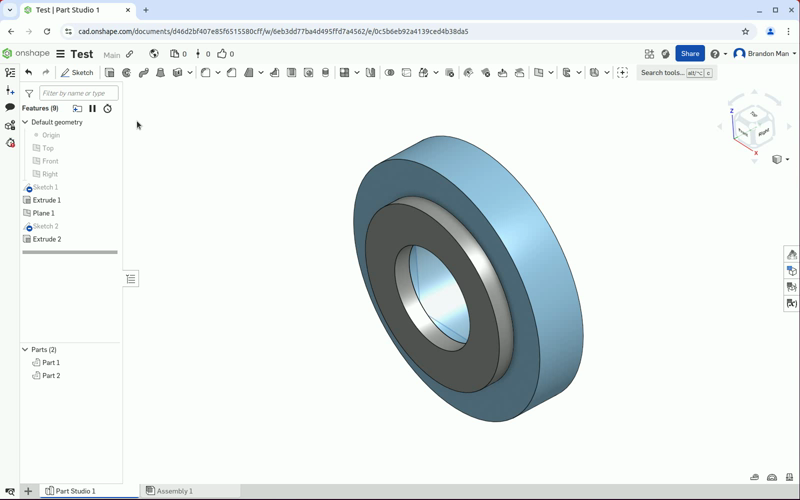
key(down, 2)
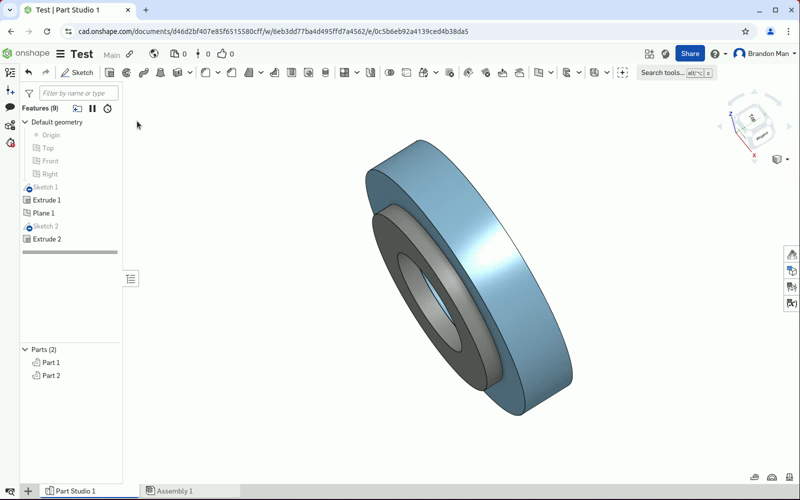
key(up, 2)
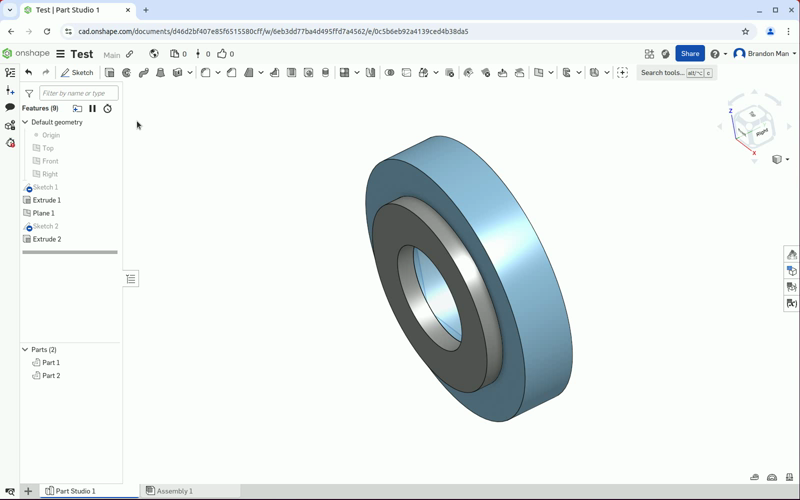
key(right, 2)
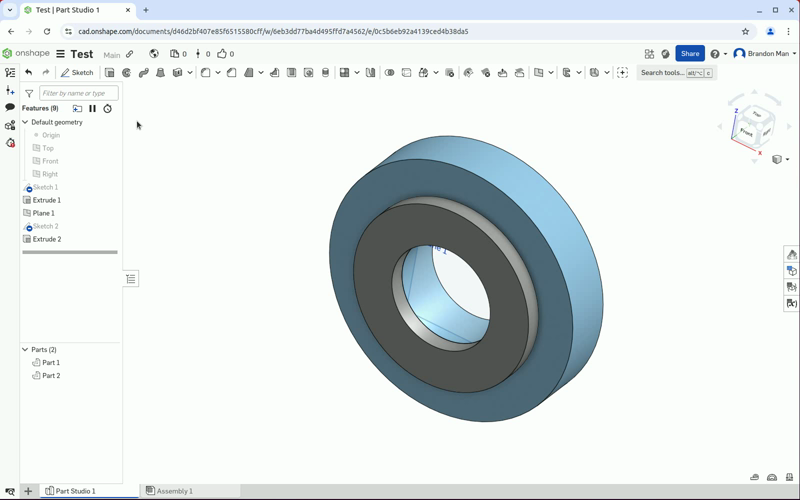
mouse_move(73, 189)
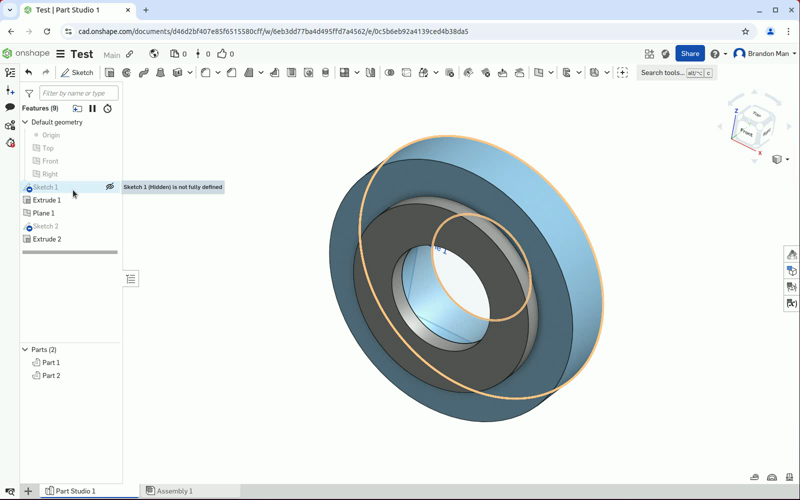
click(73, 189)